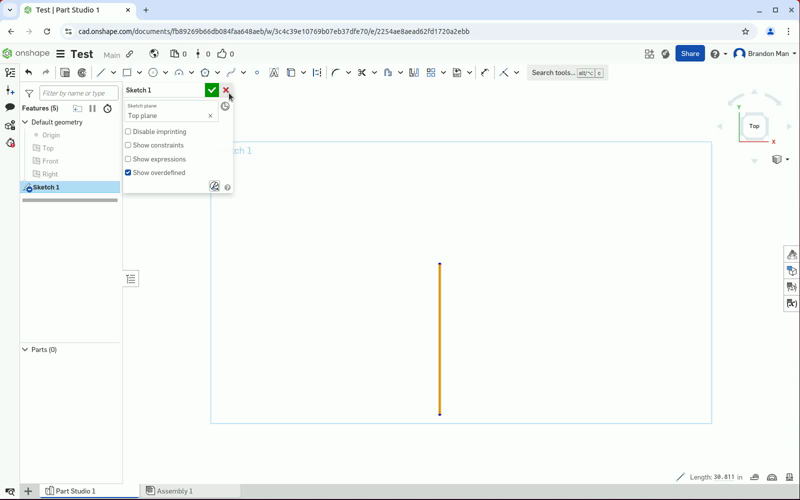
key(shift+h)
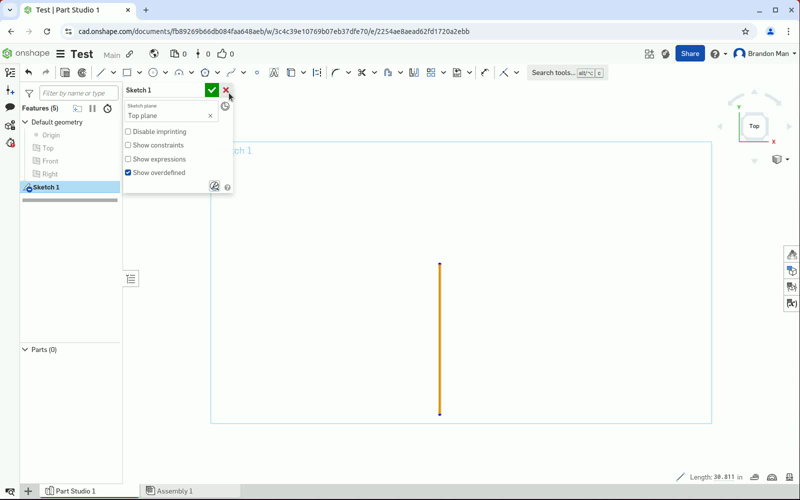
key(shift+s)
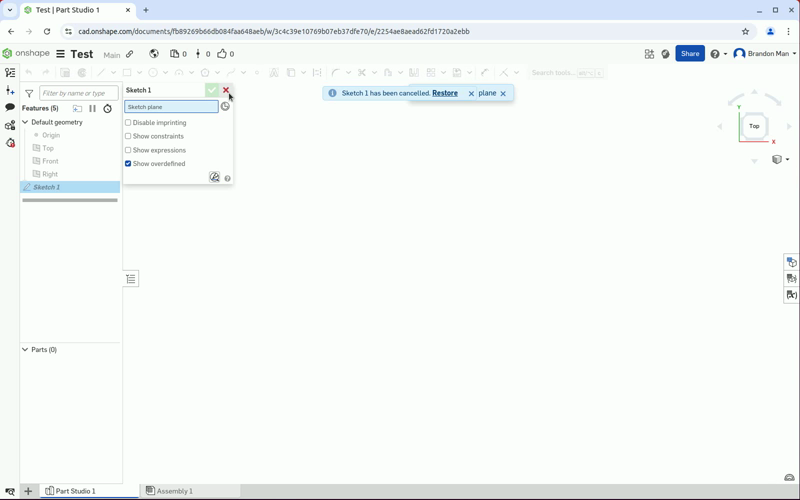
mouse_move(73, 150)
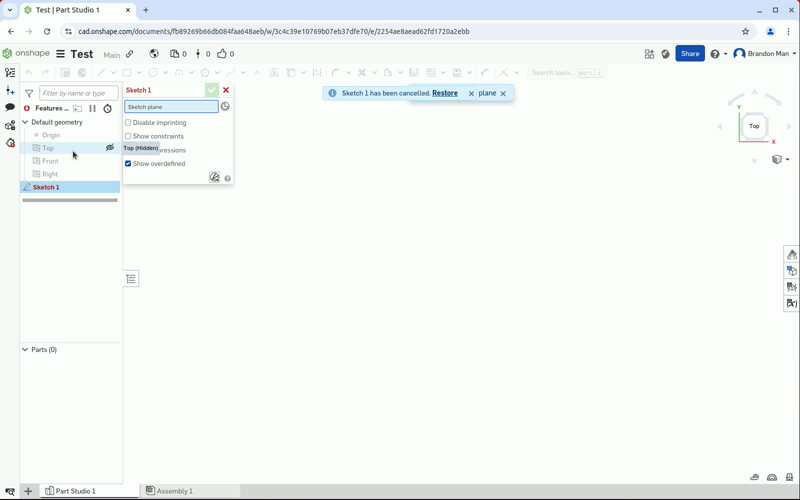
click(73, 150)
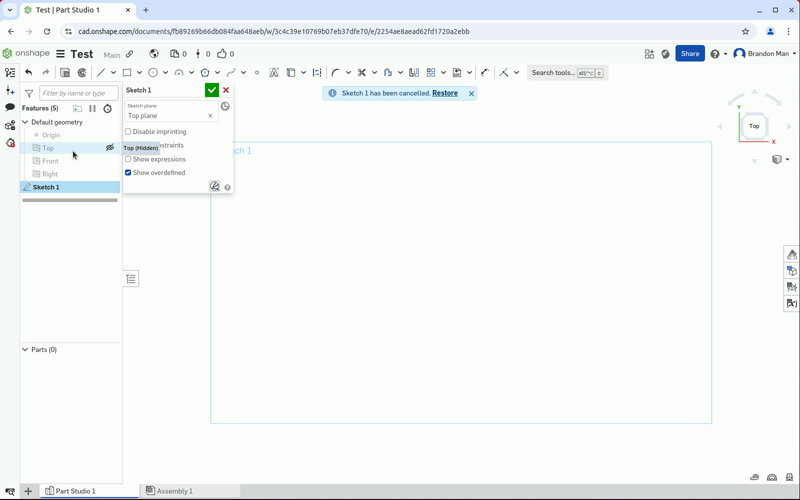
mouse_move(73, 352)
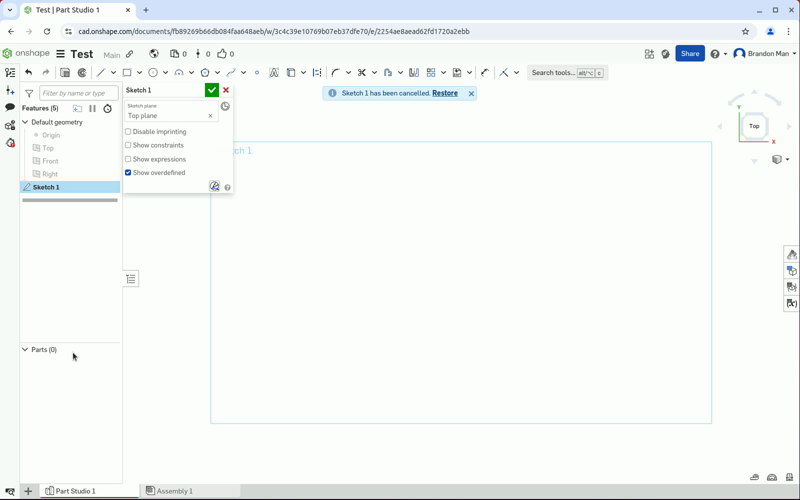
key(y)
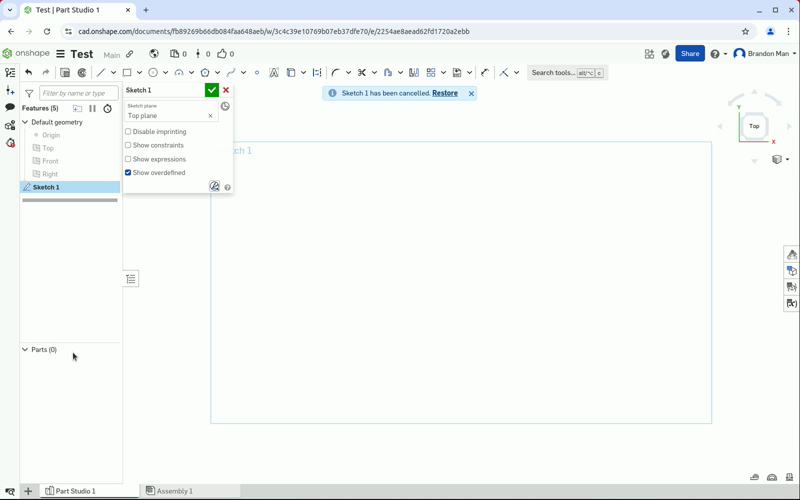
key(l)
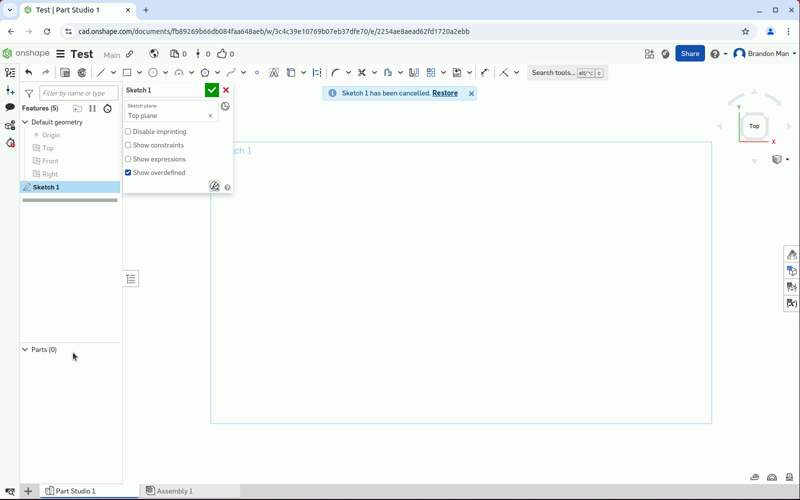
key_down(shift)
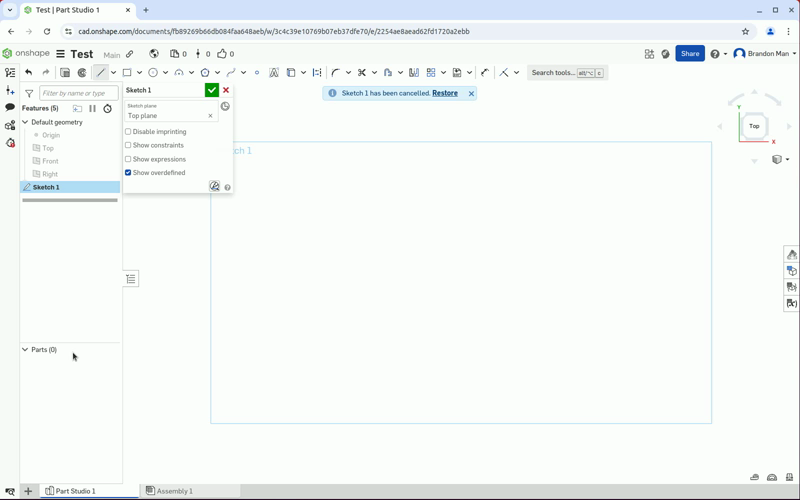
mouse_move(348, 349)
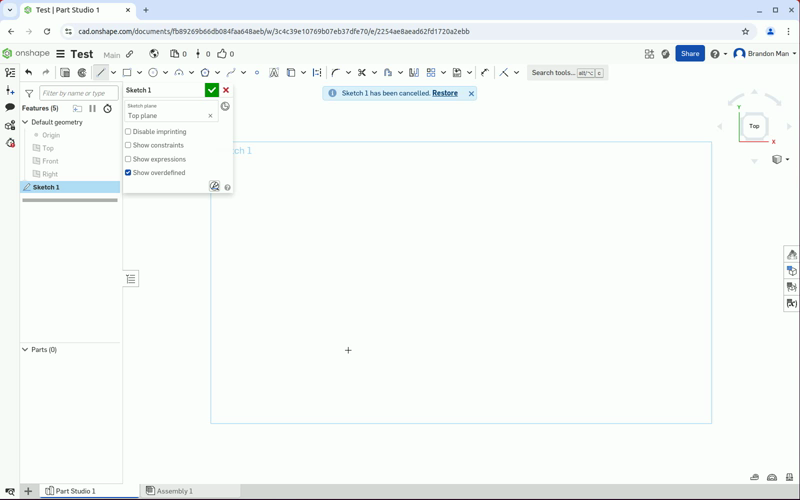
click(348, 349)
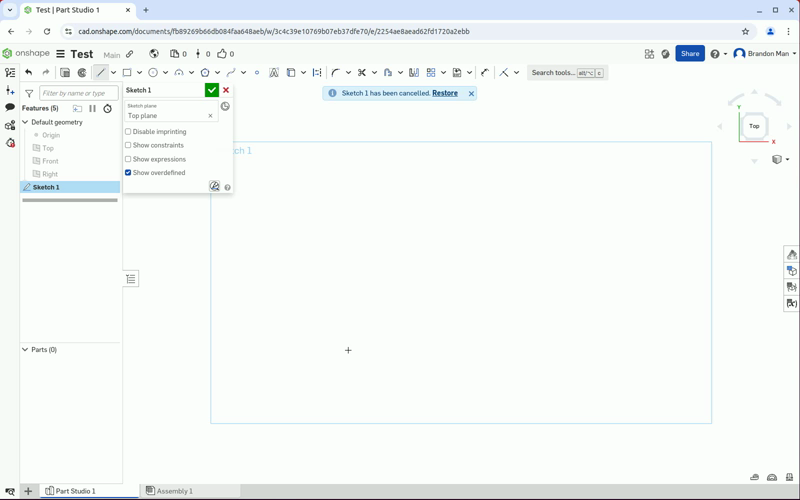
key_up(shift)
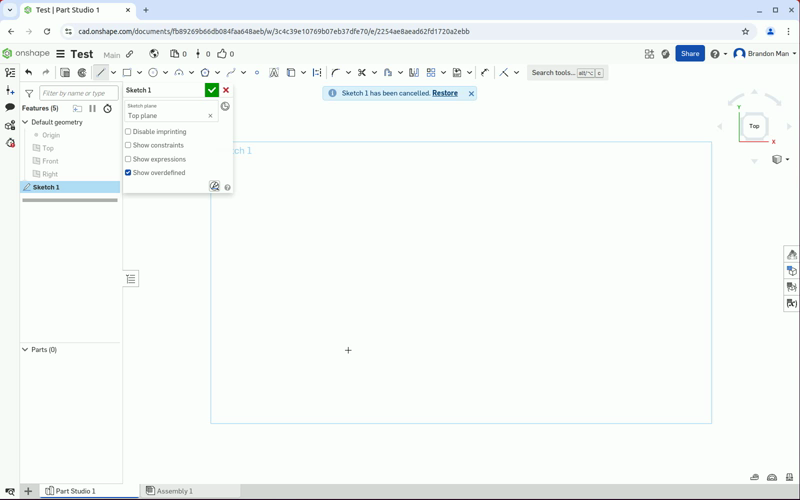
key_down(shift)
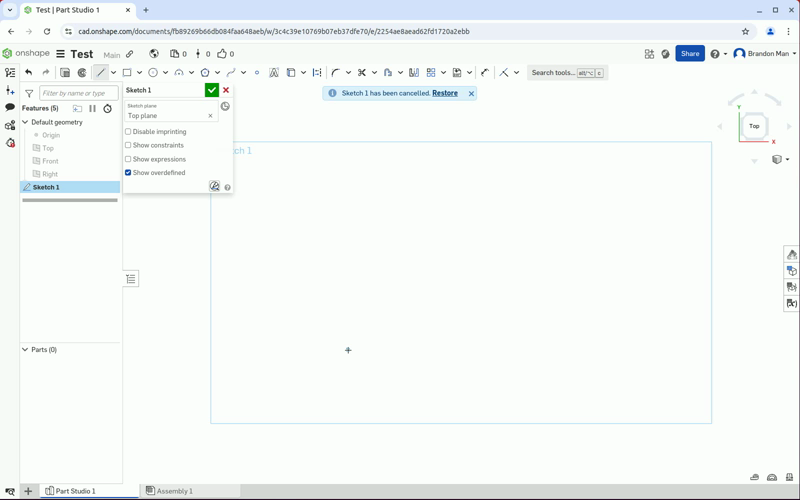
mouse_move(572, 349)
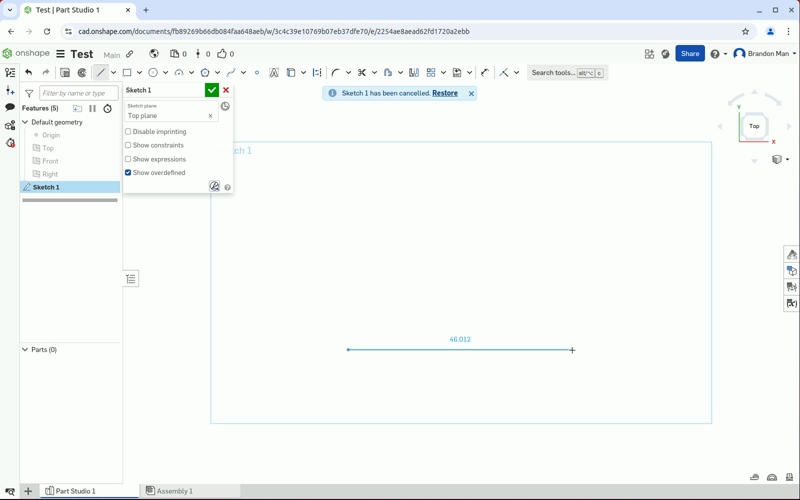
click(572, 349)
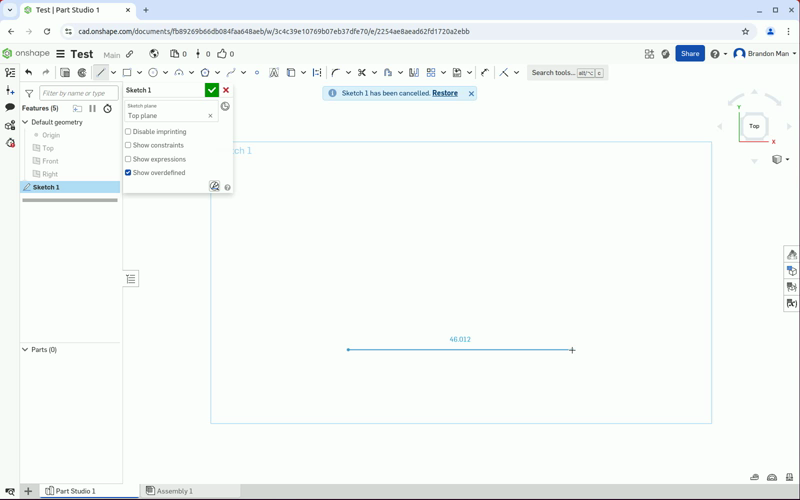
key_up(shift)
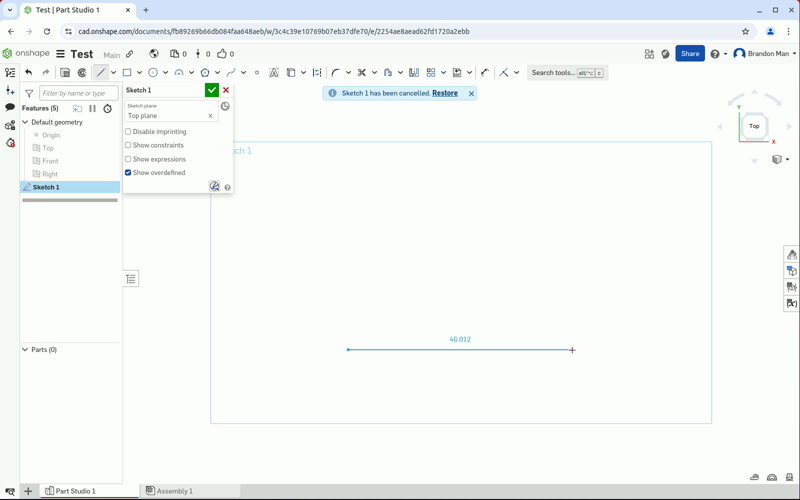
key_down(shift)
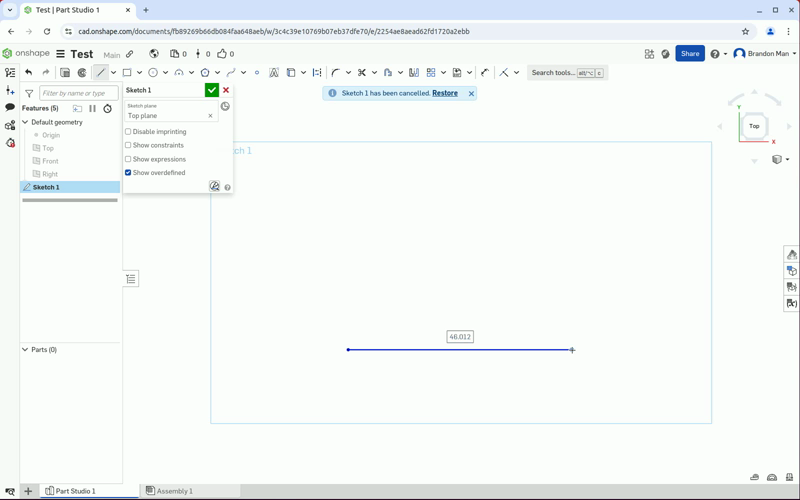
mouse_move(572, 196)
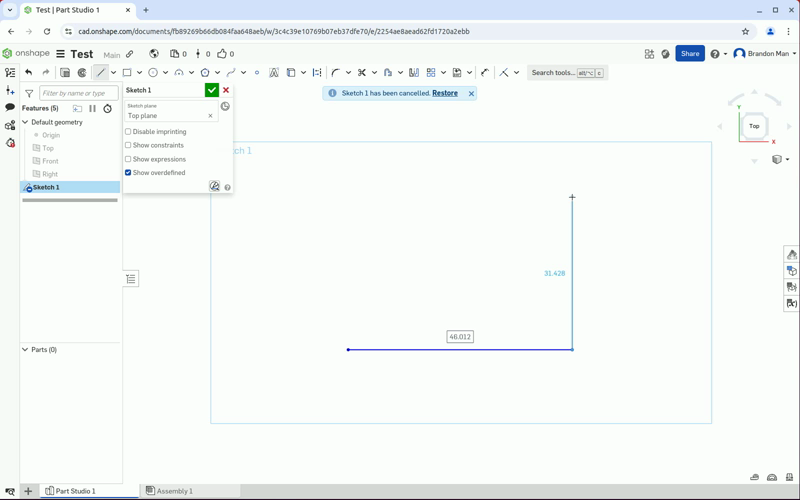
click(572, 196)
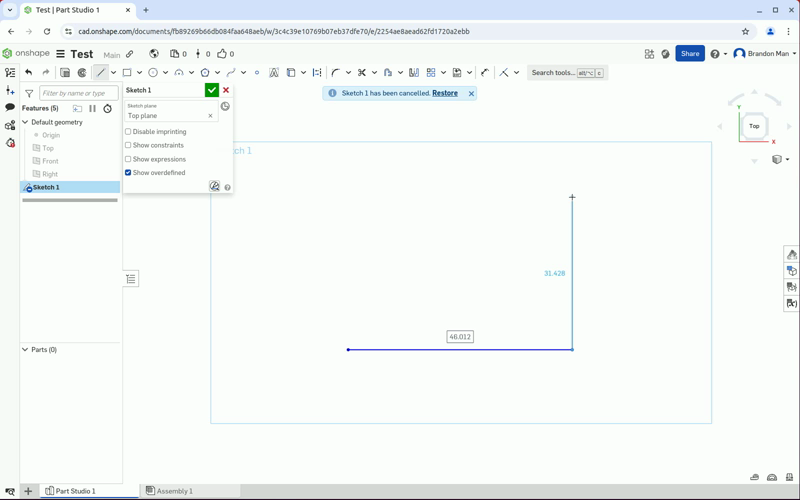
key_up(shift)
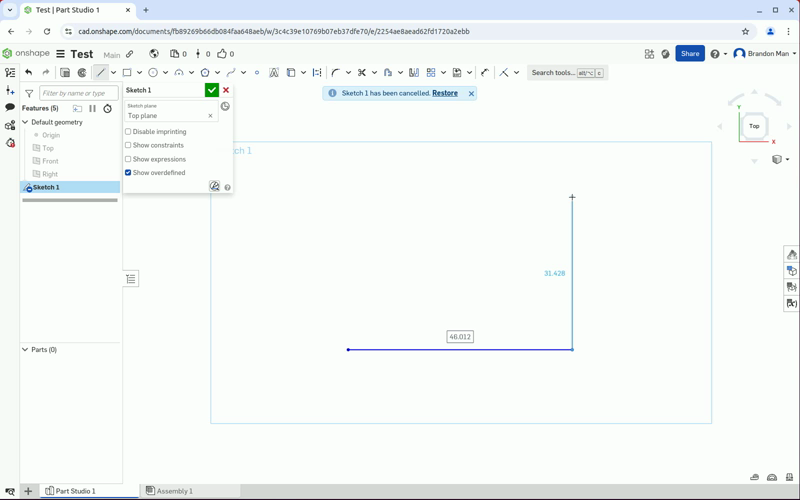
key_down(shift)
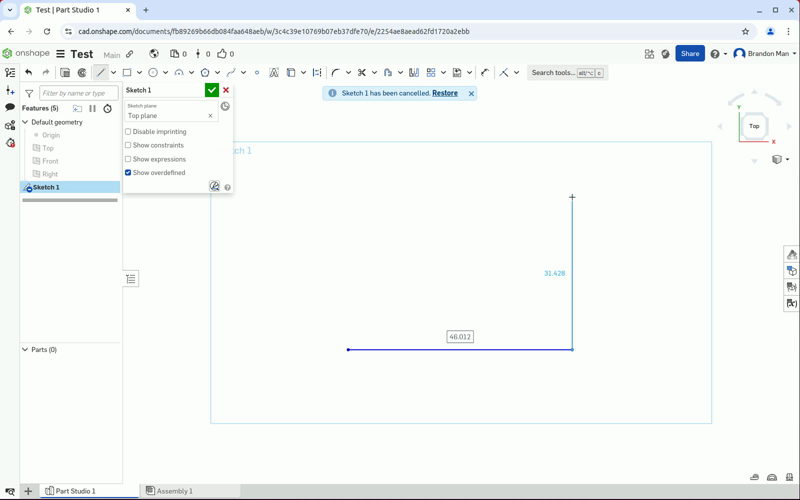
mouse_move(348, 196)
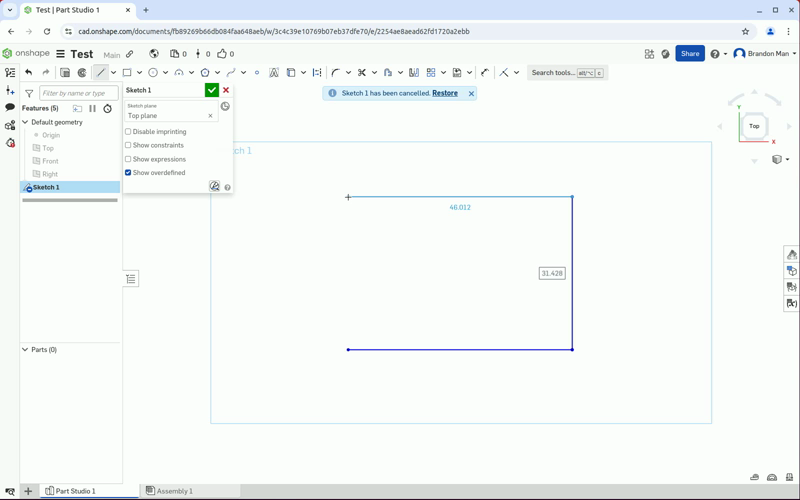
click(348, 196)
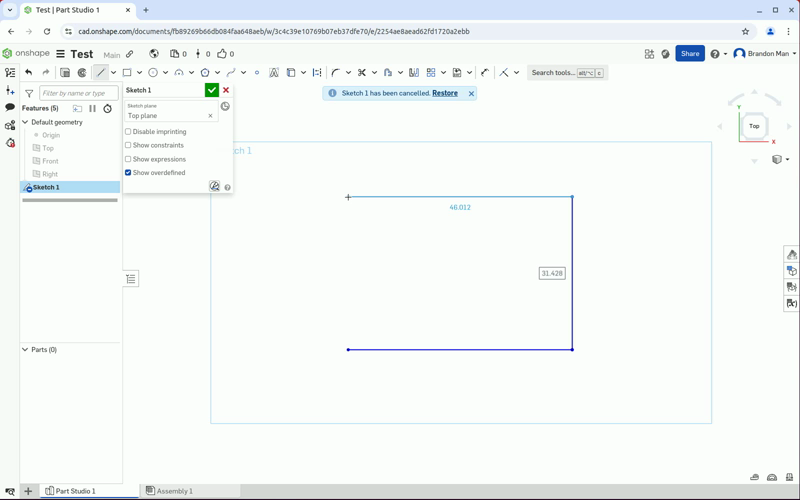
key_up(shift)
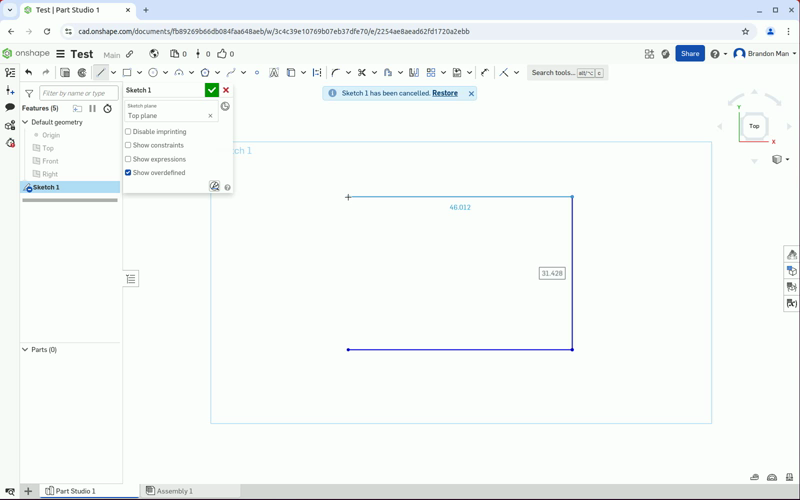
key_down(shift)
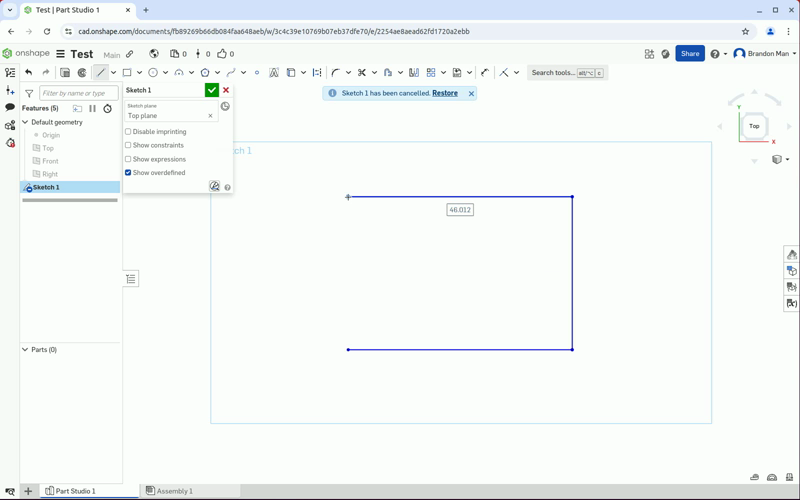
mouse_move(348, 349)
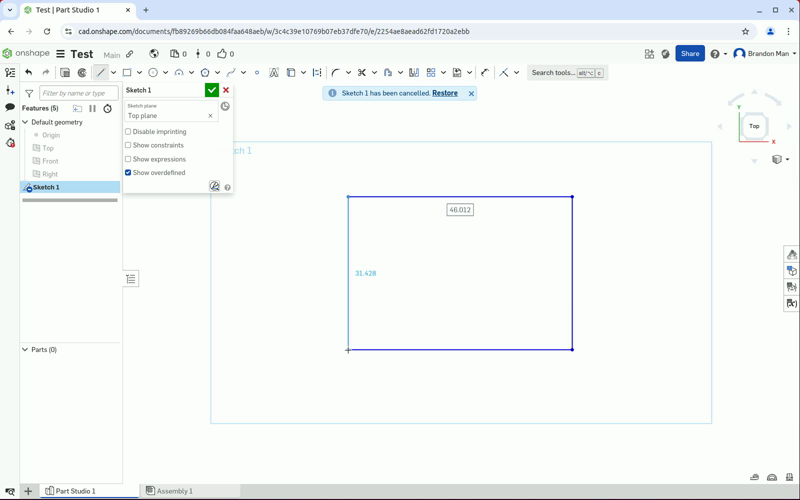
key_up(shift)
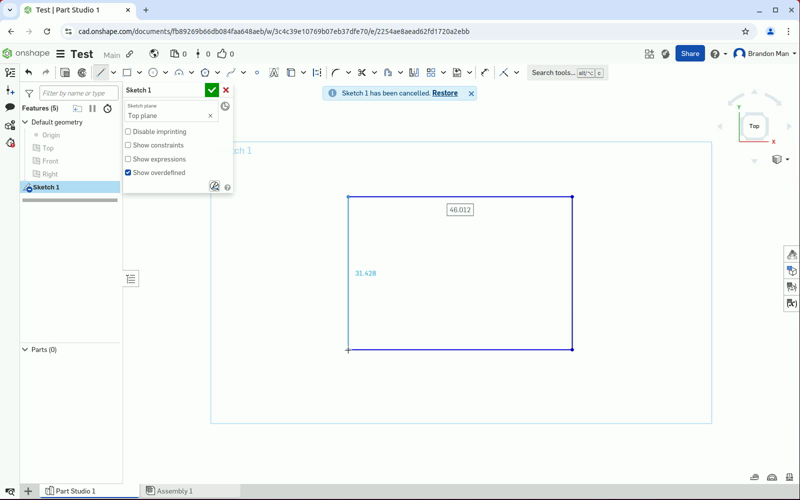
click(348, 349)
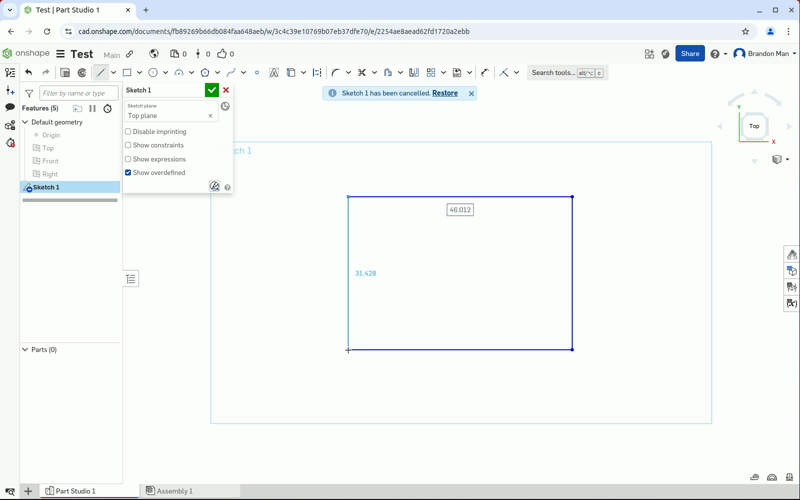
key(esc)
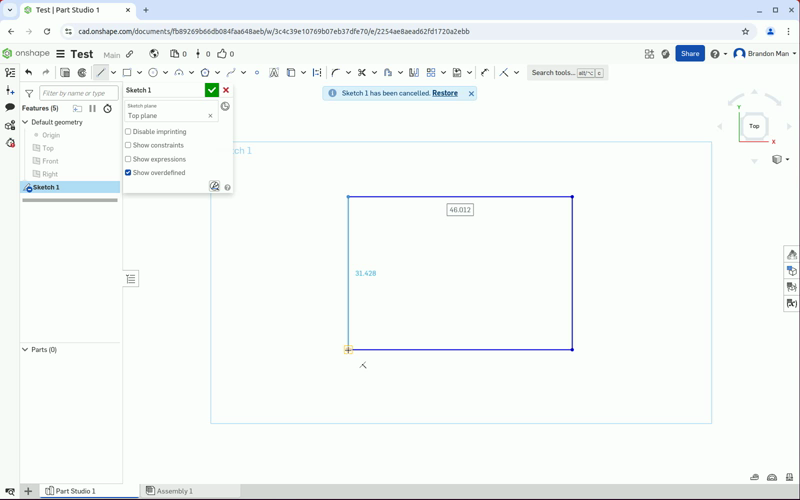
mouse_move(386, 300)
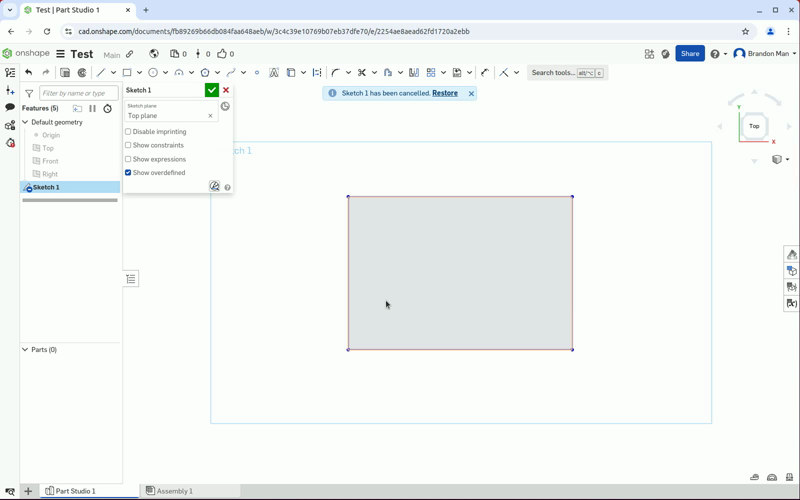
click(386, 300)
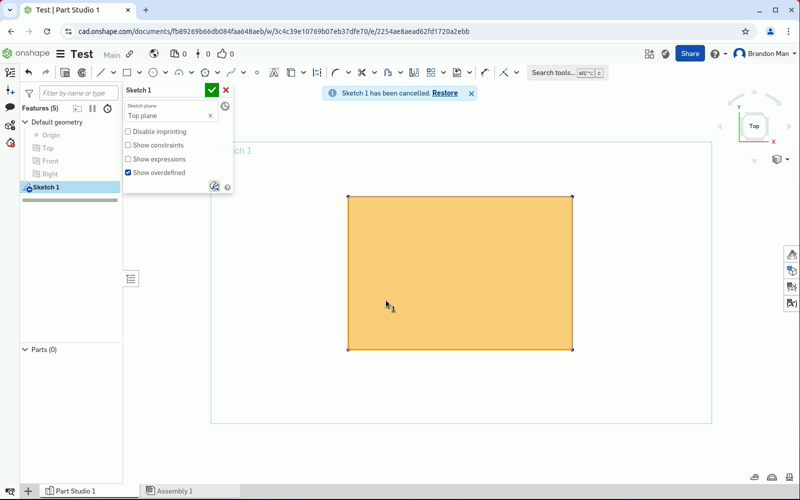
mouse_move(73, 352)
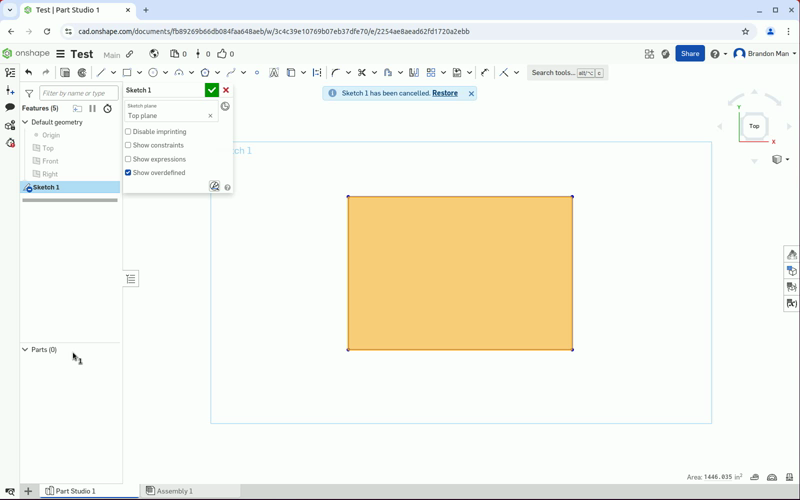
key(shift+y)
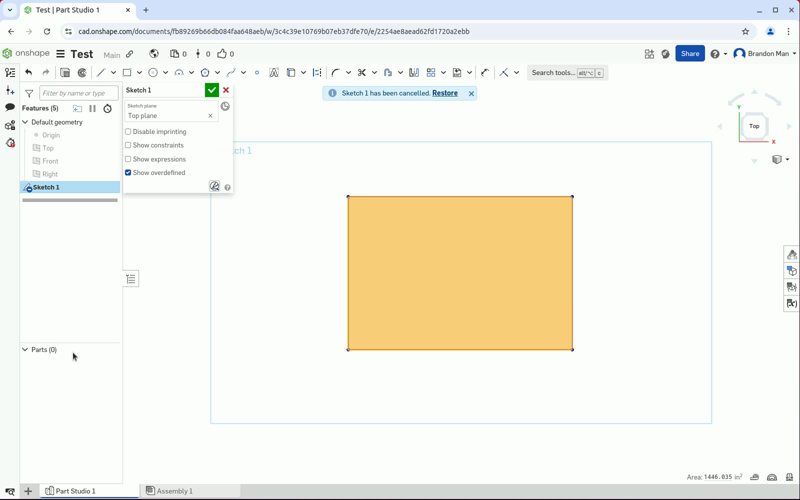
key(shift+e)
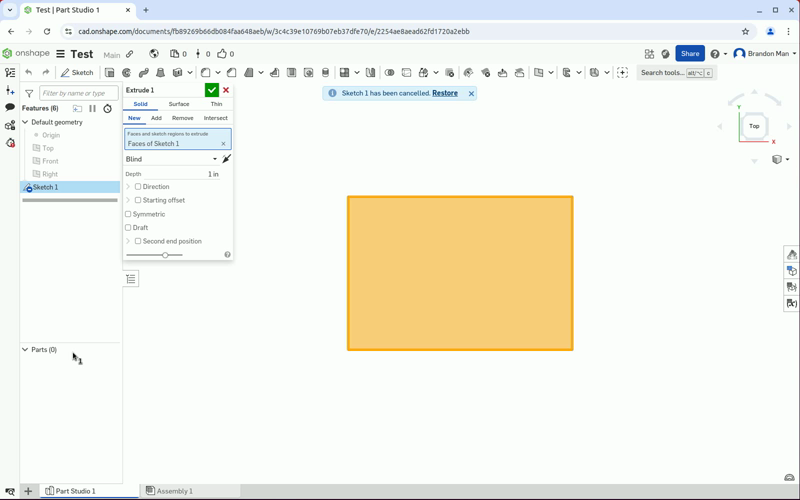
mouse_move(143, 106)
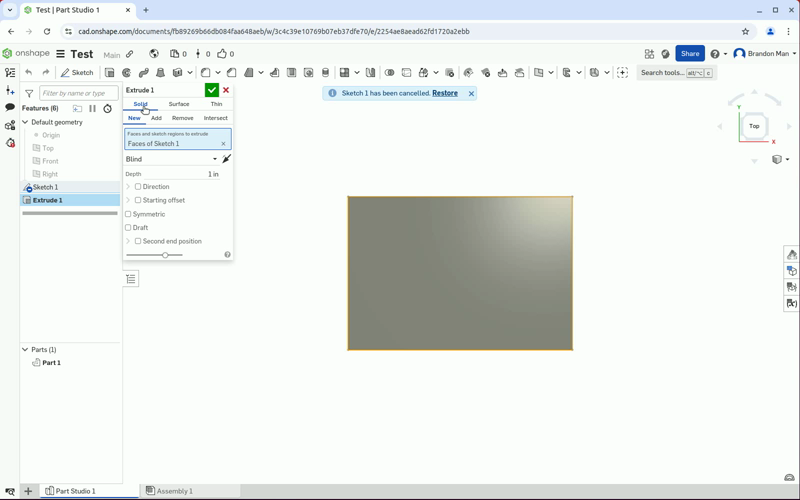
click(143, 106)
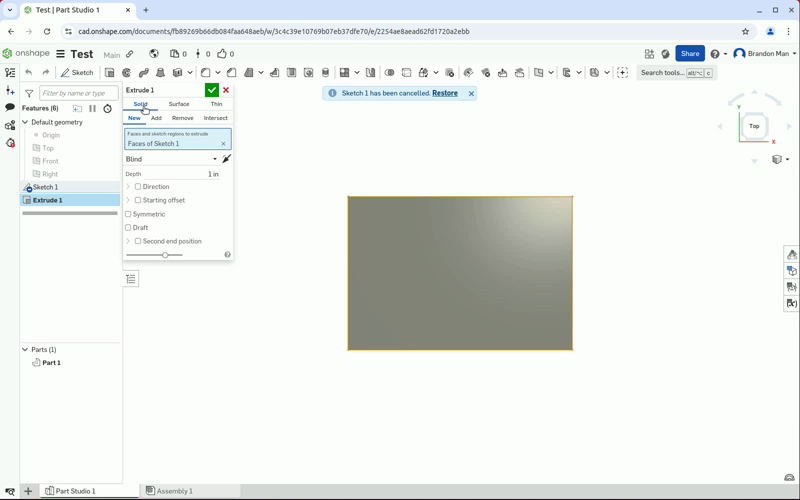
mouse_move(137, 120)
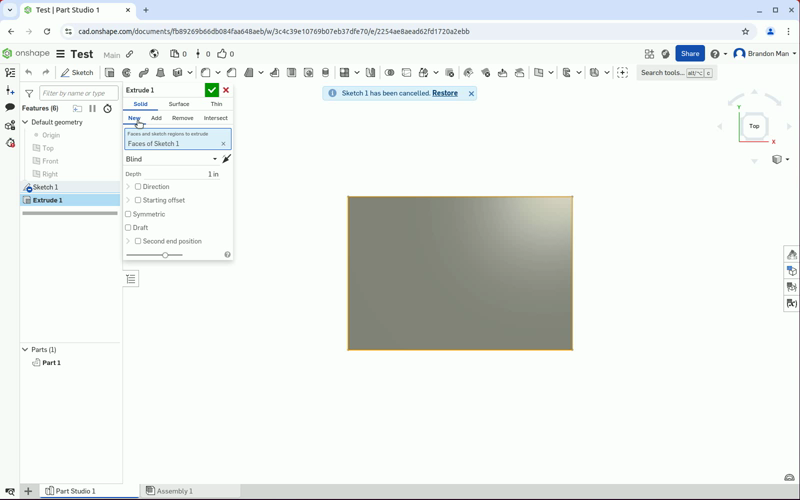
click(137, 120)
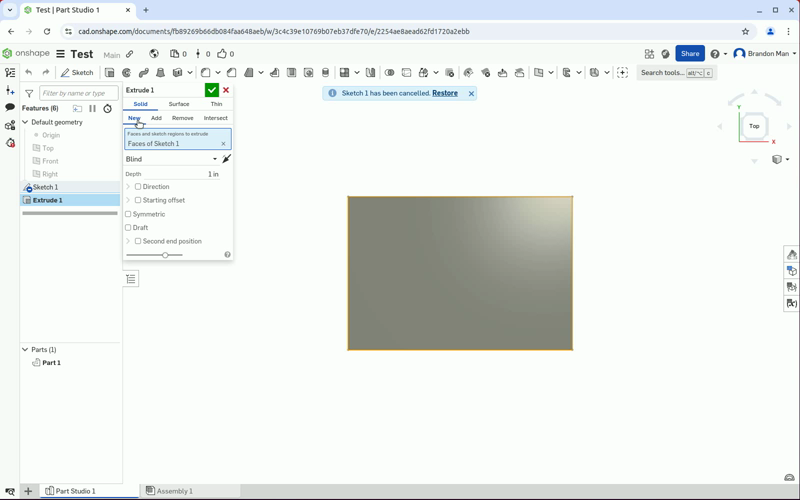
key(tab, 4)
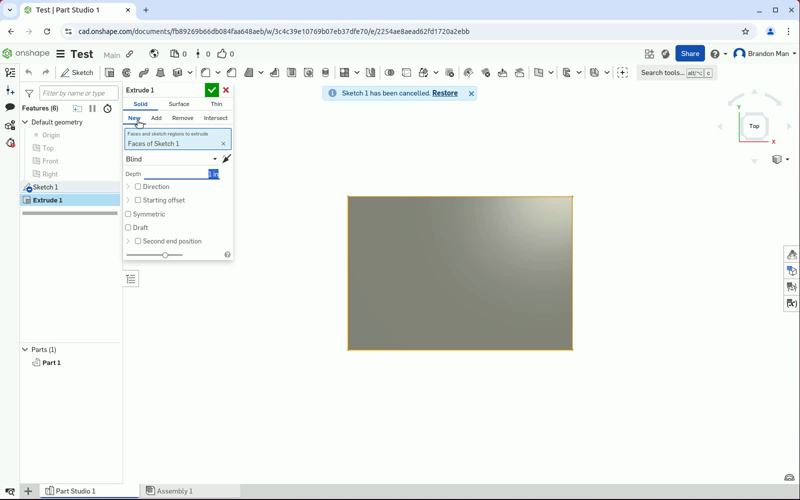
text(18.775)
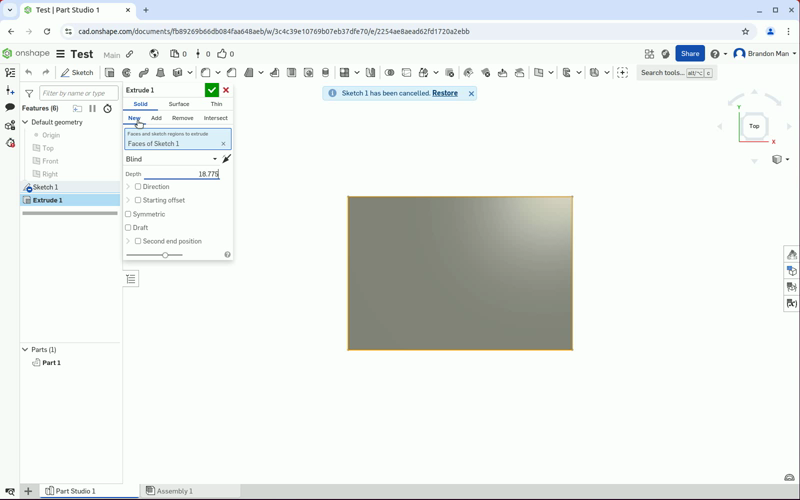
key(enter)
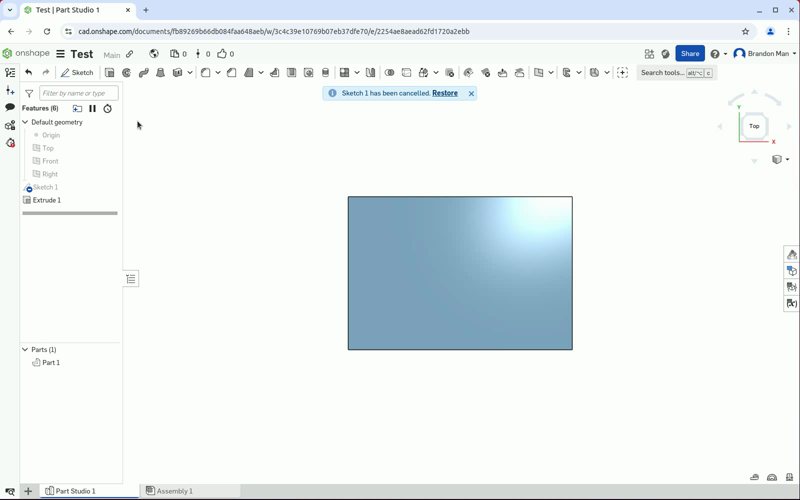
key(shift+h)
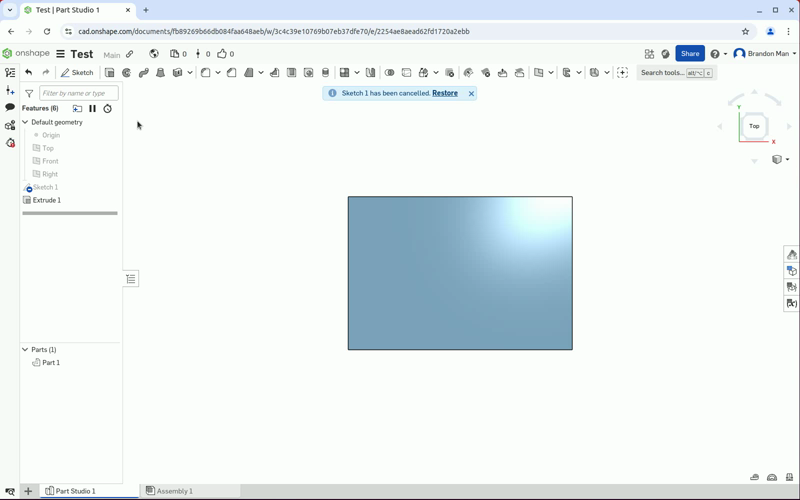
key(shift+h)
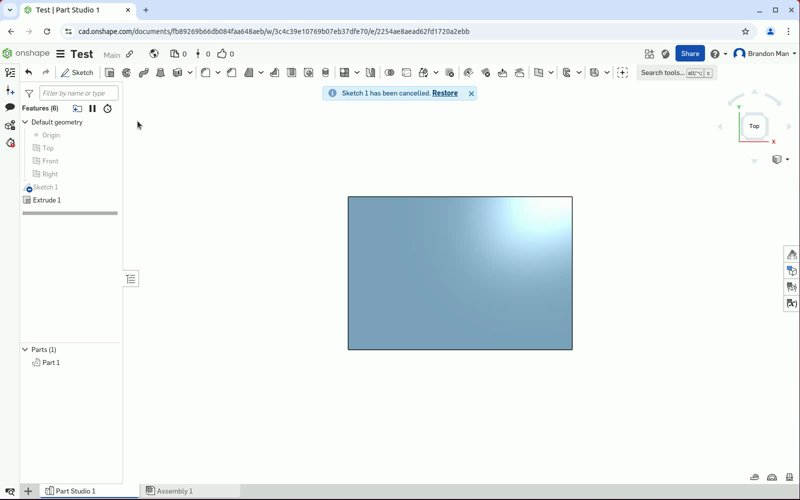
mouse_move(73, 189)
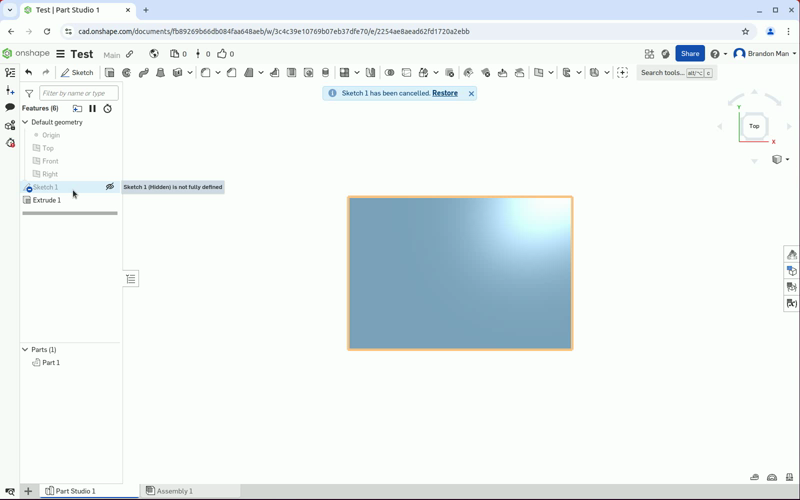
click(73, 189)
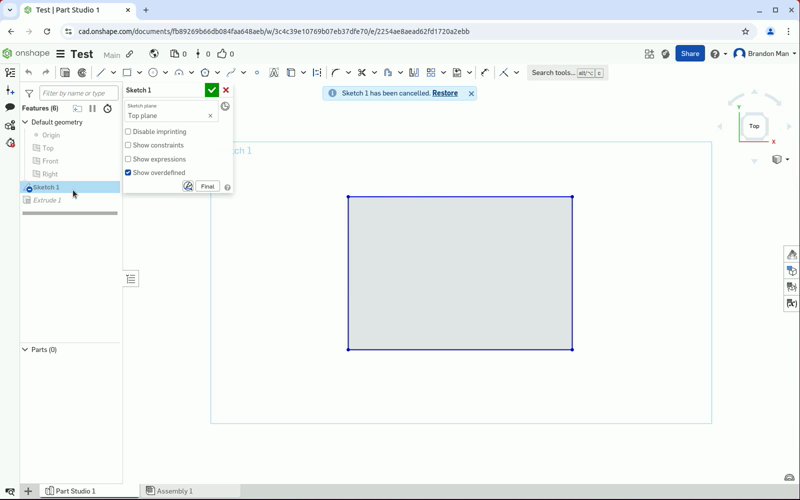
mouse_move(229, 92)
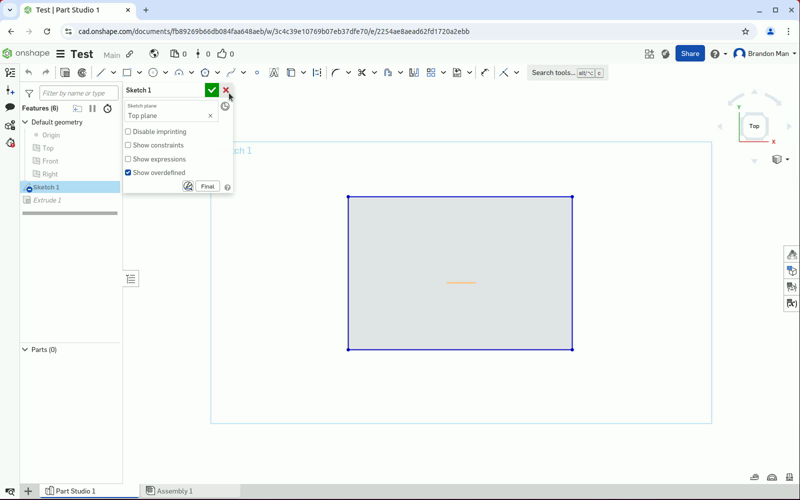
click(229, 92)
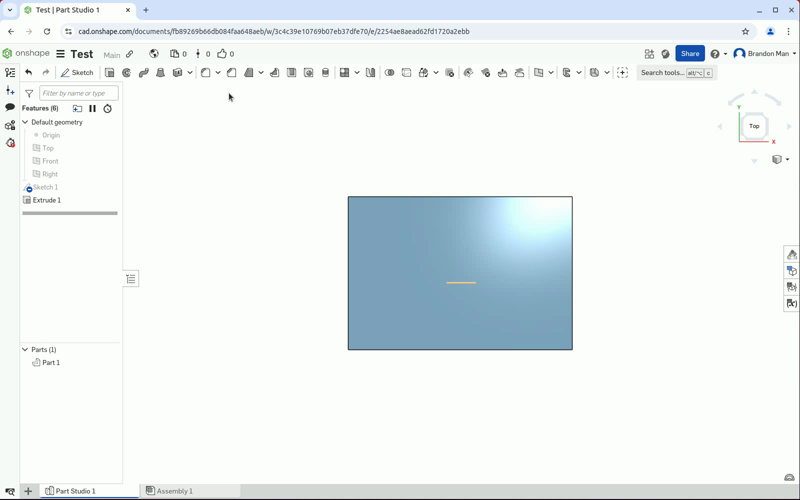
mouse_move(541, 75)
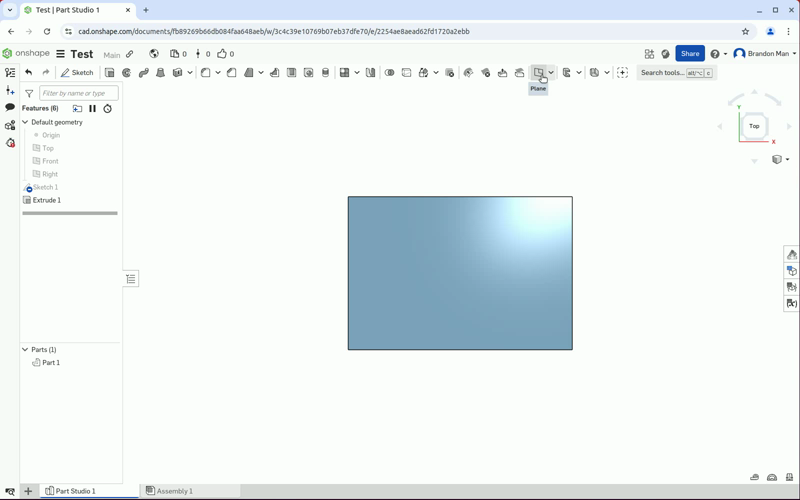
click(541, 75)
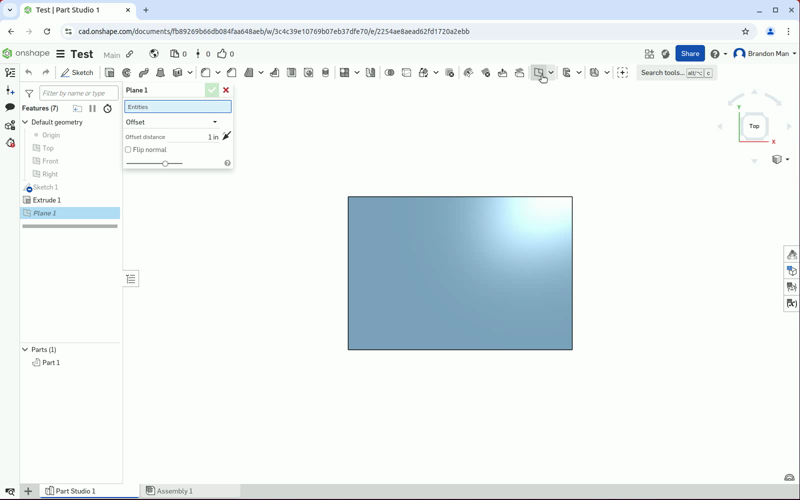
mouse_move(73, 150)
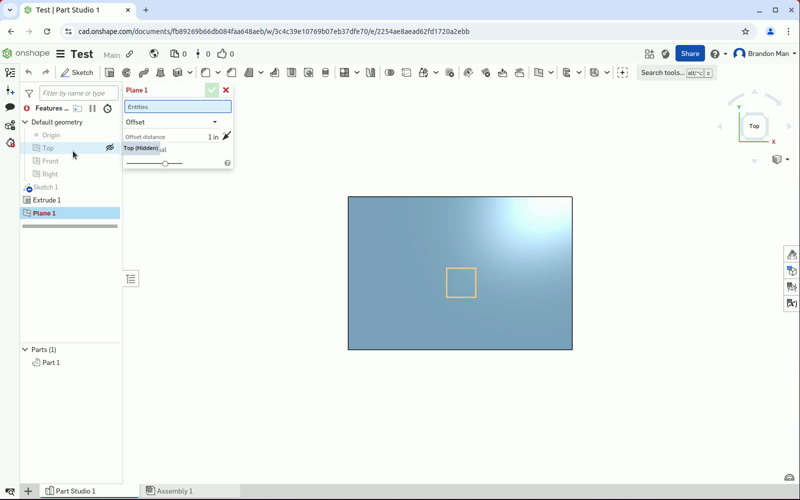
click(73, 150)
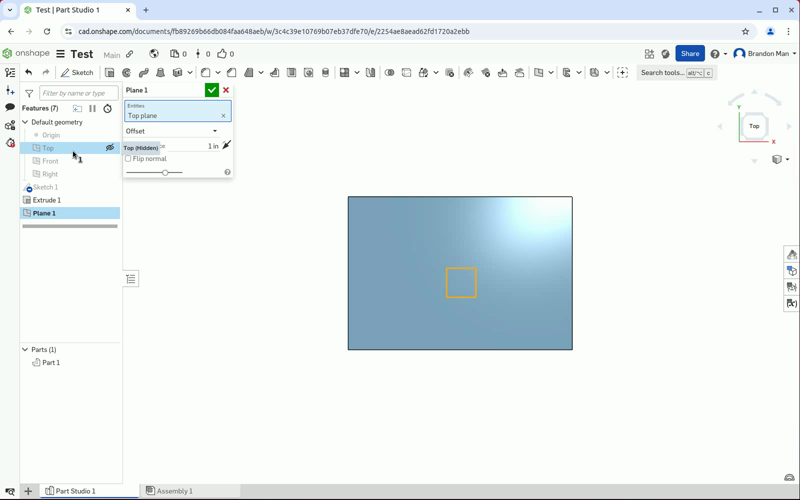
key(tab, 2)
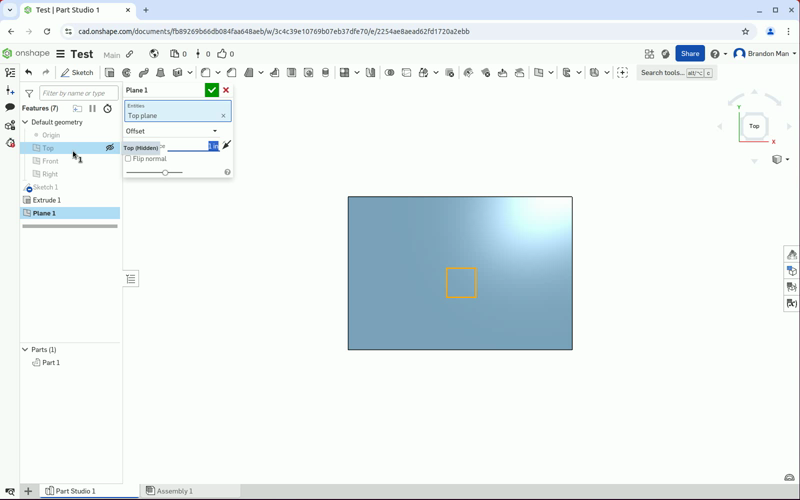
text(18.764)
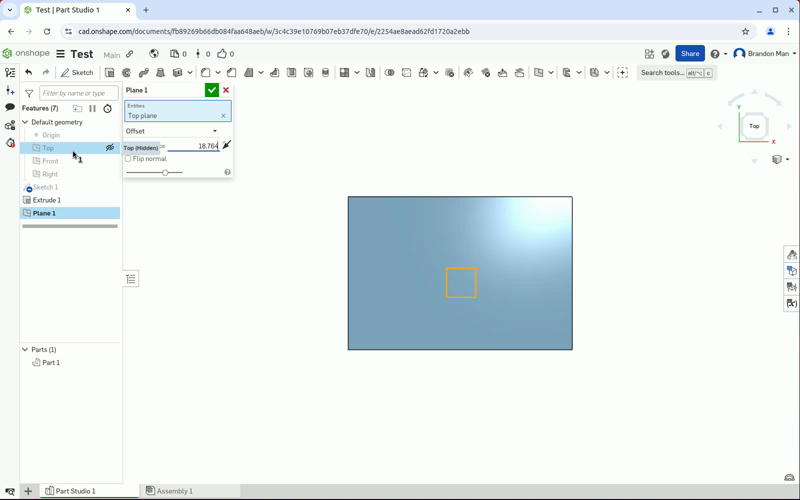
key(enter, 2)
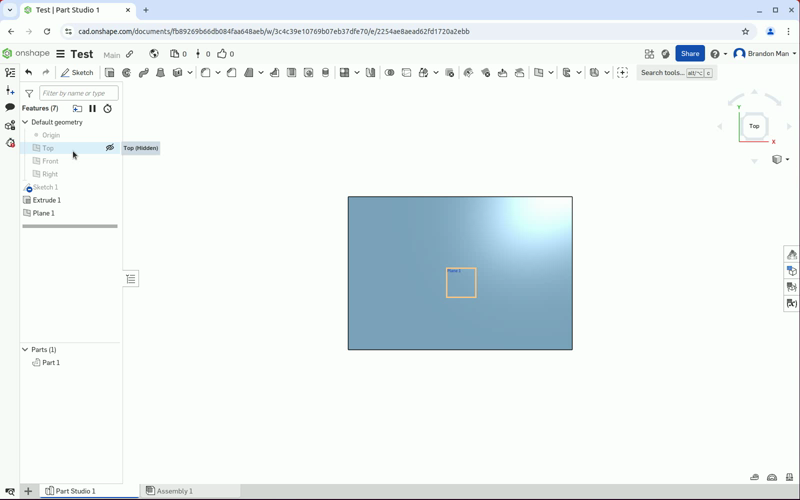
key(shift+s)
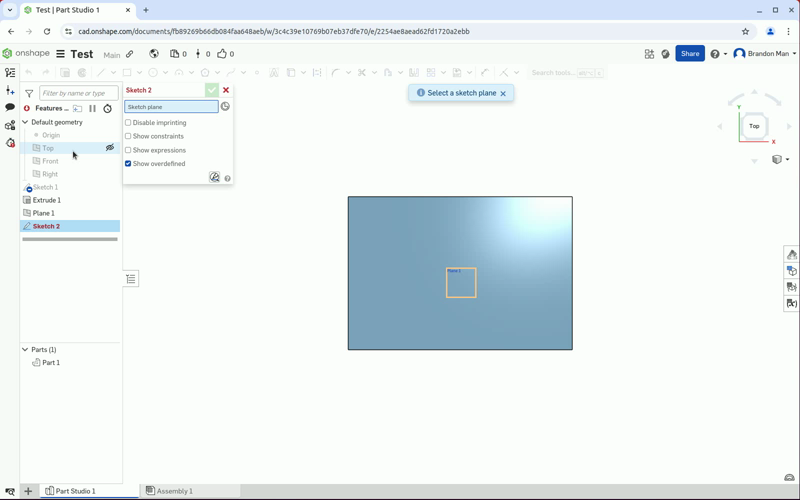
mouse_move(73, 215)
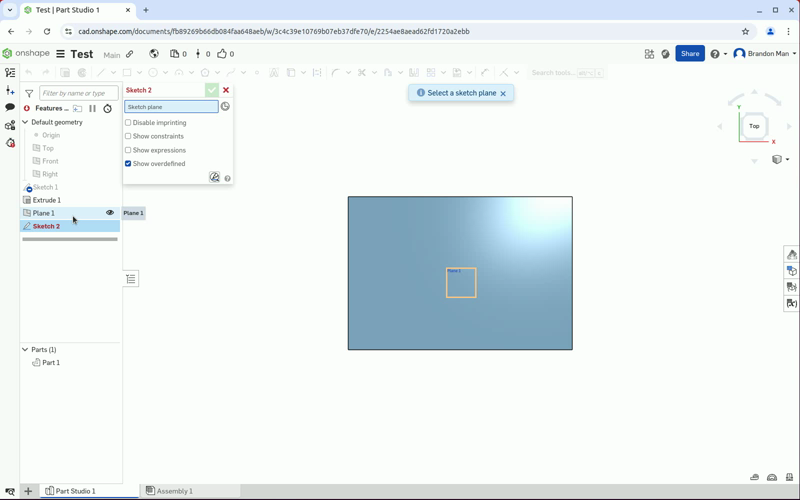
click(73, 215)
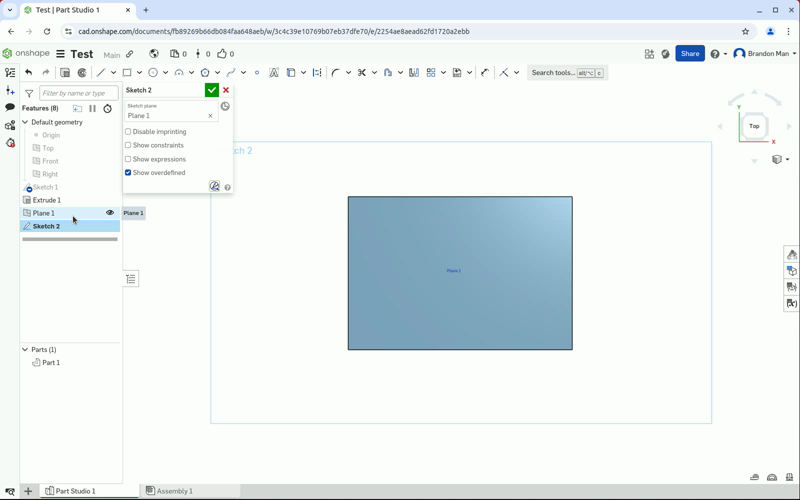
mouse_move(73, 352)
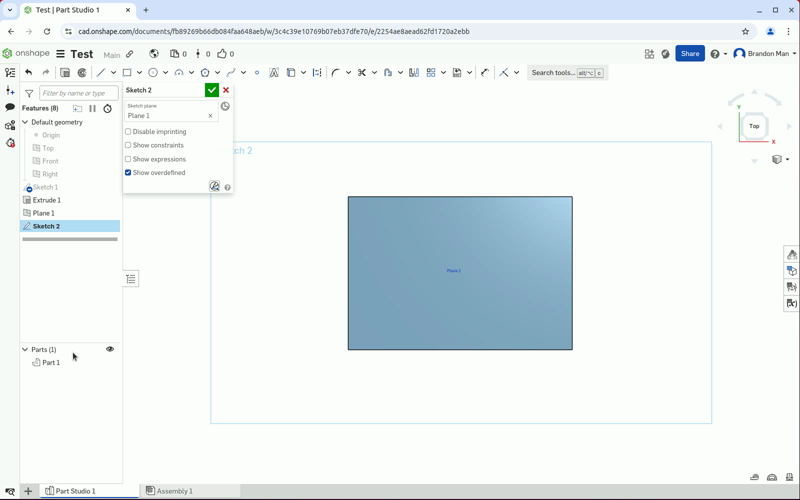
key(y)
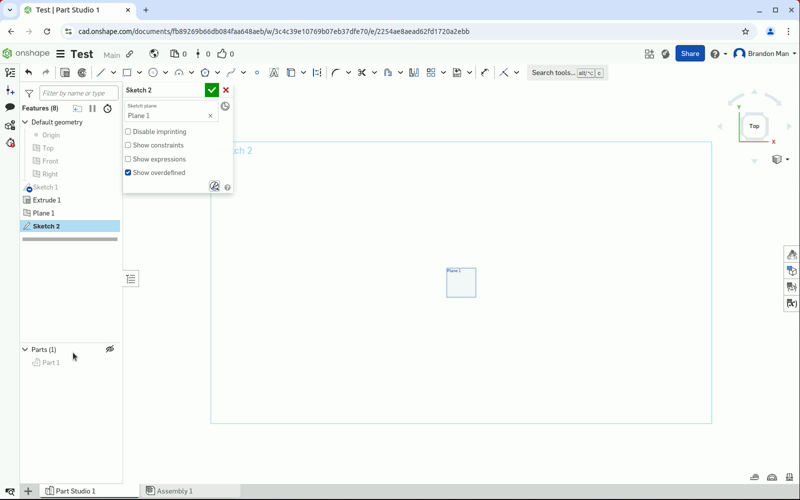
key(l)
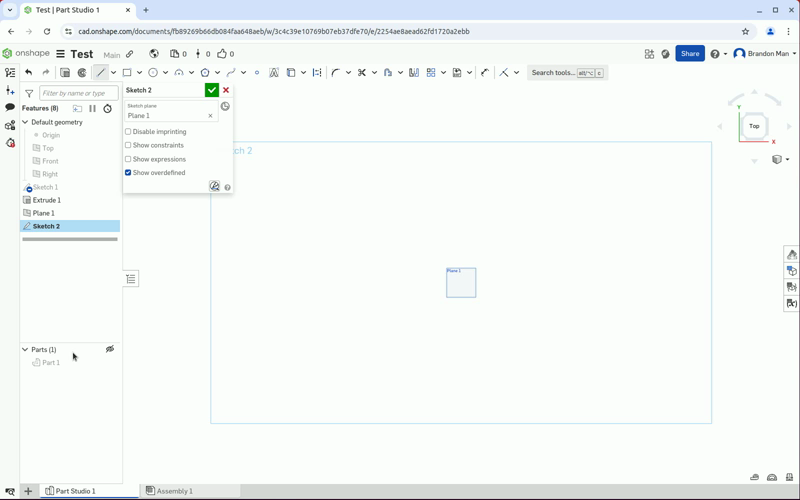
key_down(shift)
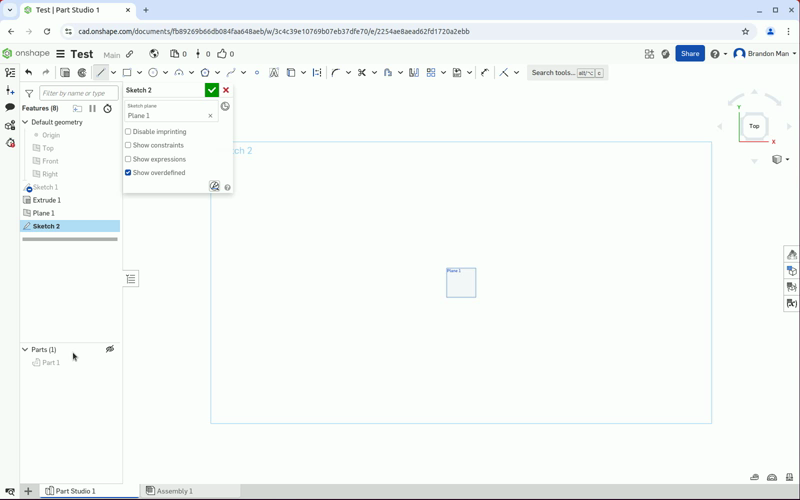
mouse_move(355, 341)
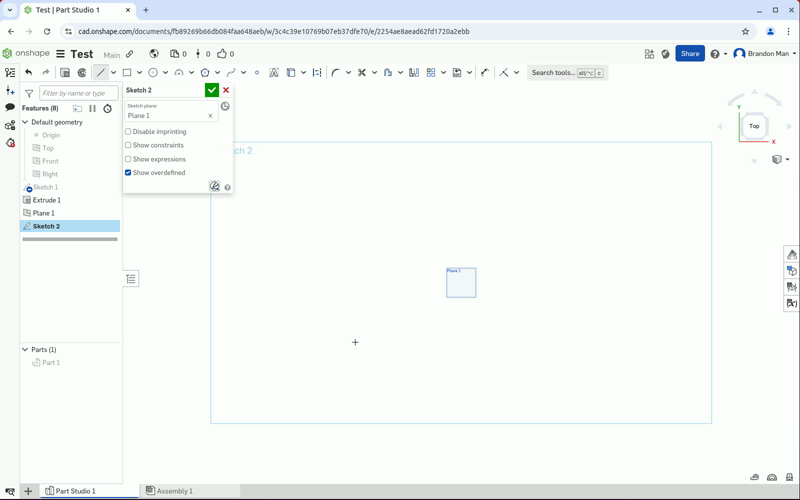
click(355, 341)
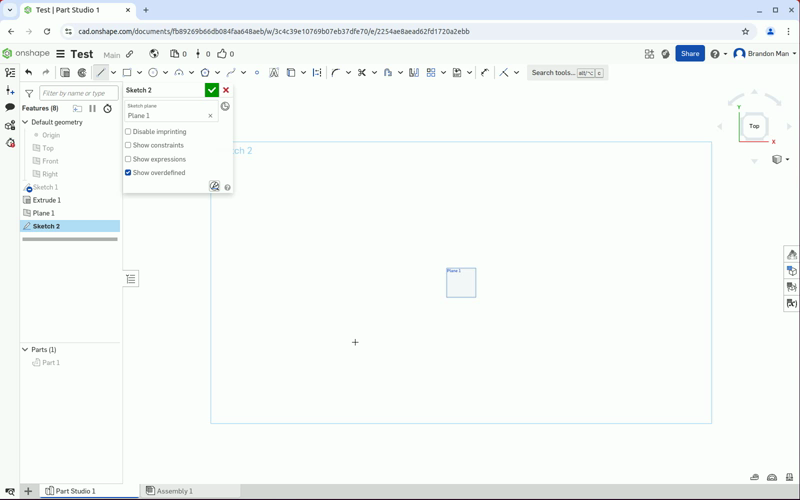
key_up(shift)
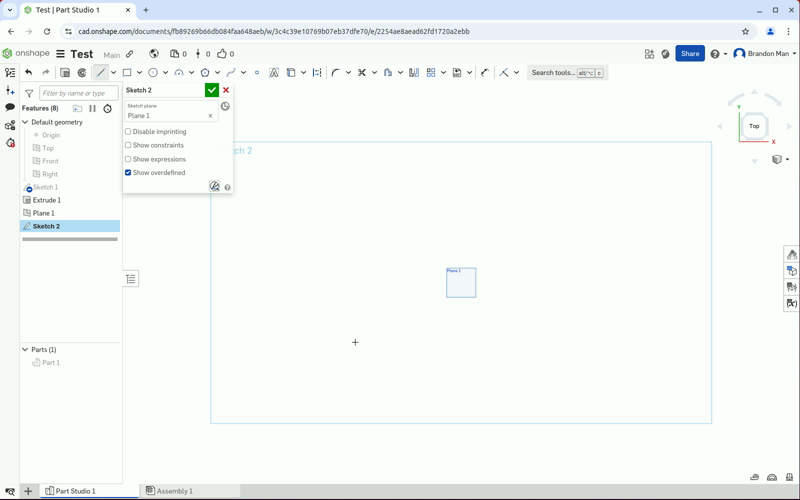
key_down(shift)
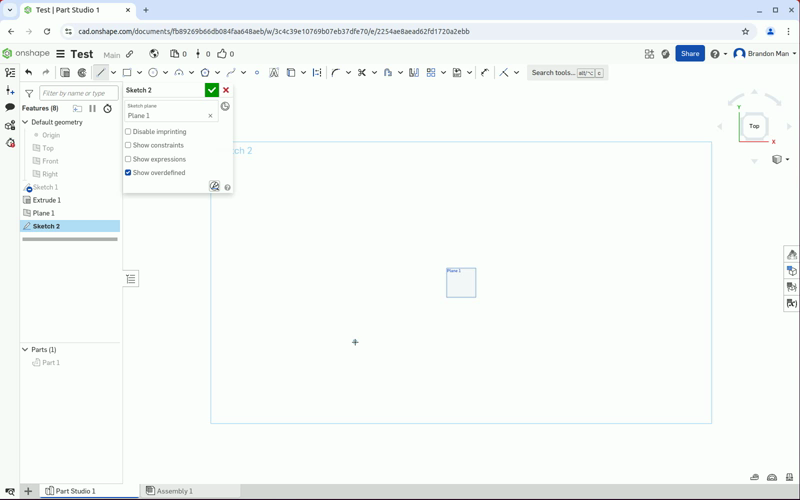
mouse_move(564, 341)
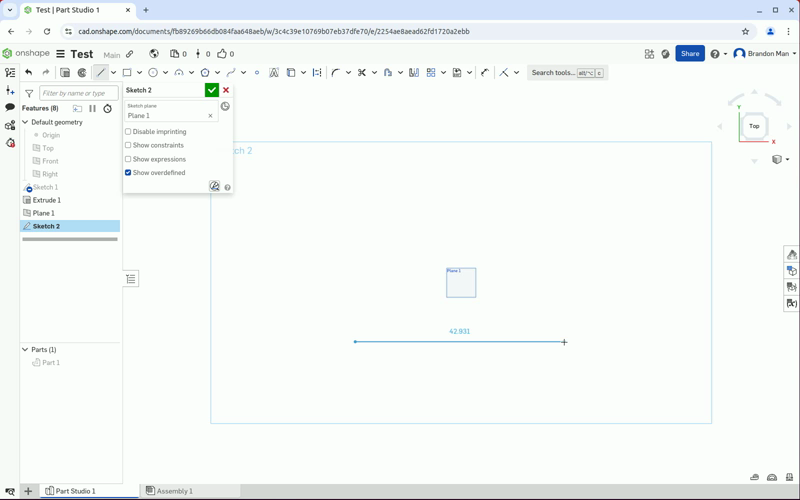
click(564, 341)
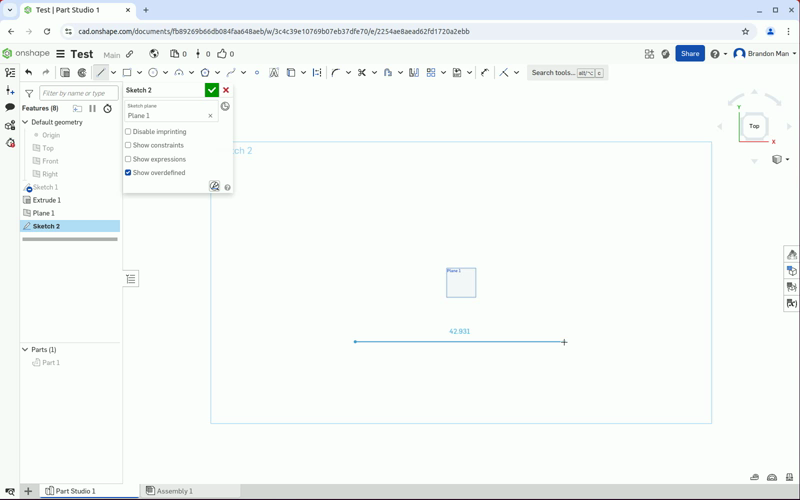
key_up(shift)
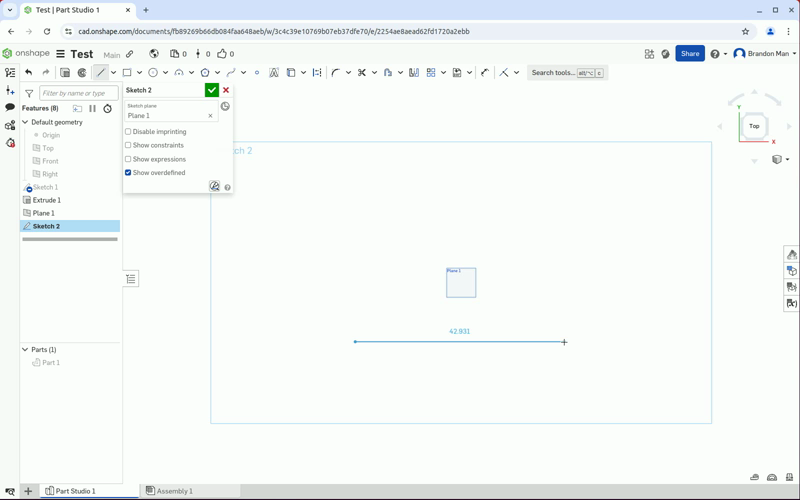
key_down(shift)
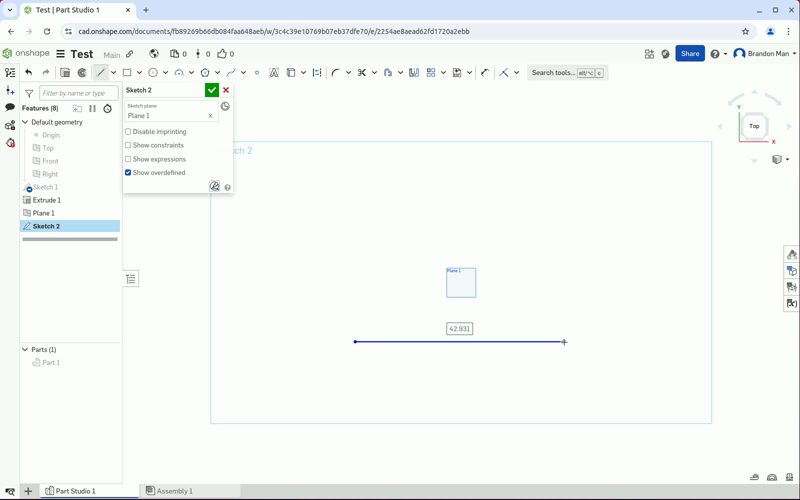
mouse_move(564, 205)
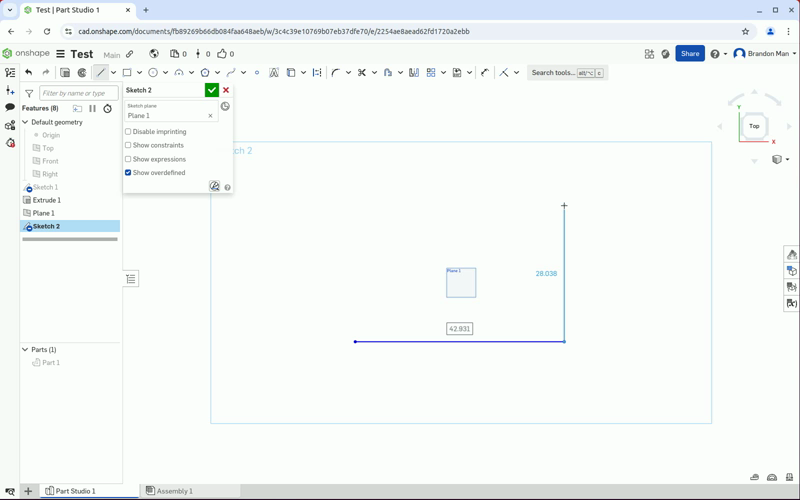
click(564, 205)
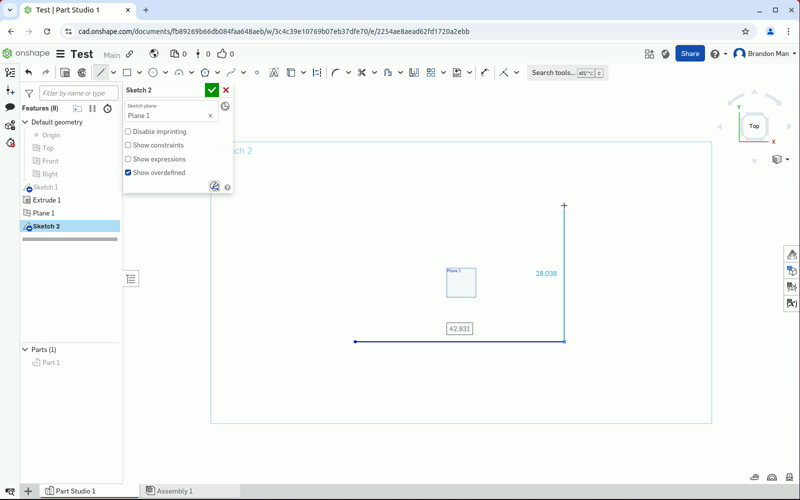
key_up(shift)
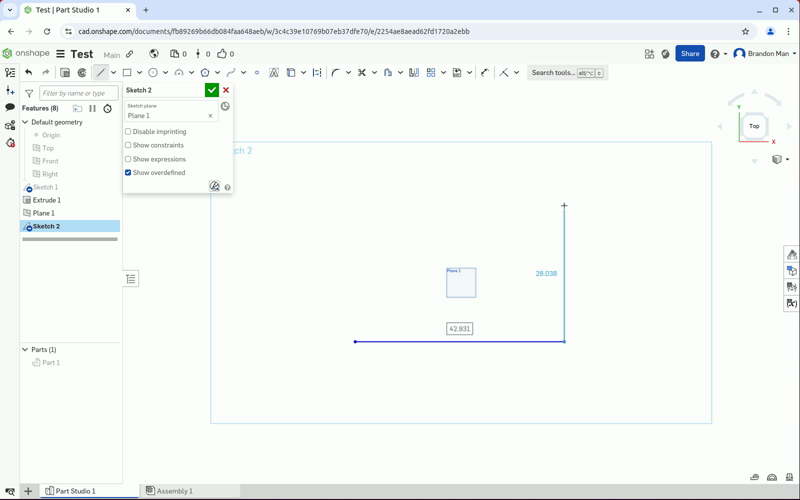
key_down(shift)
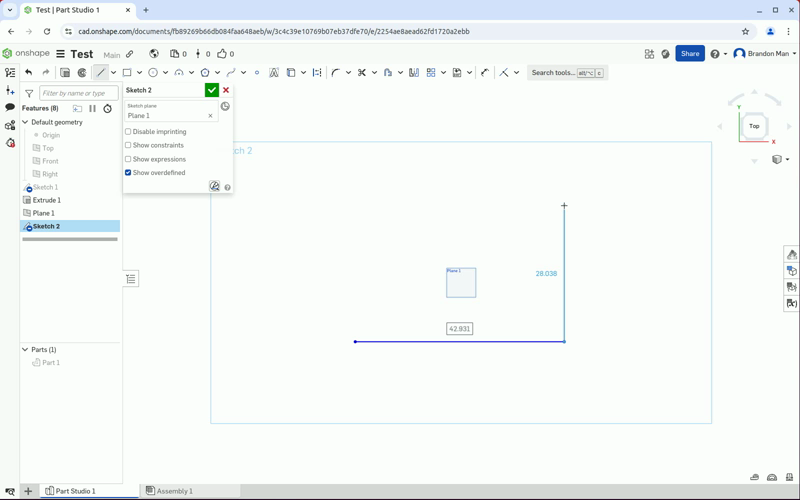
mouse_move(355, 205)
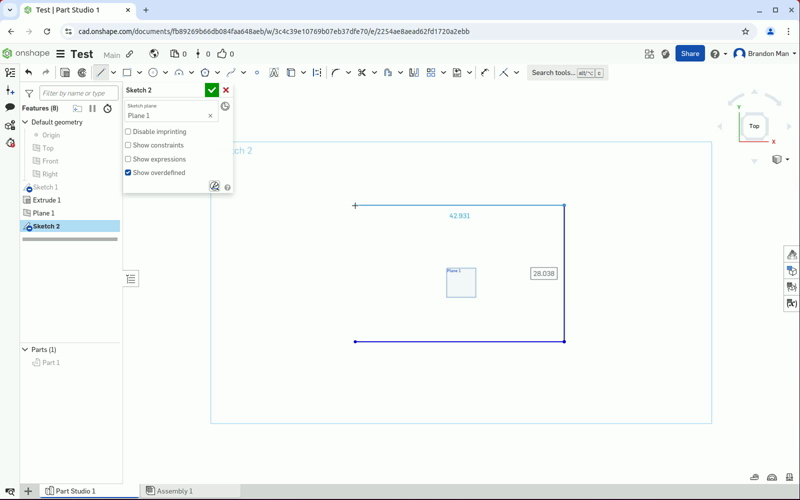
click(355, 205)
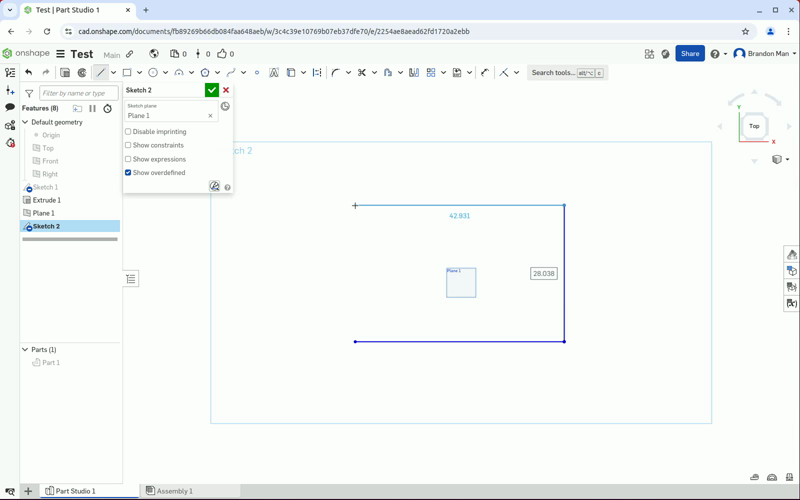
key_up(shift)
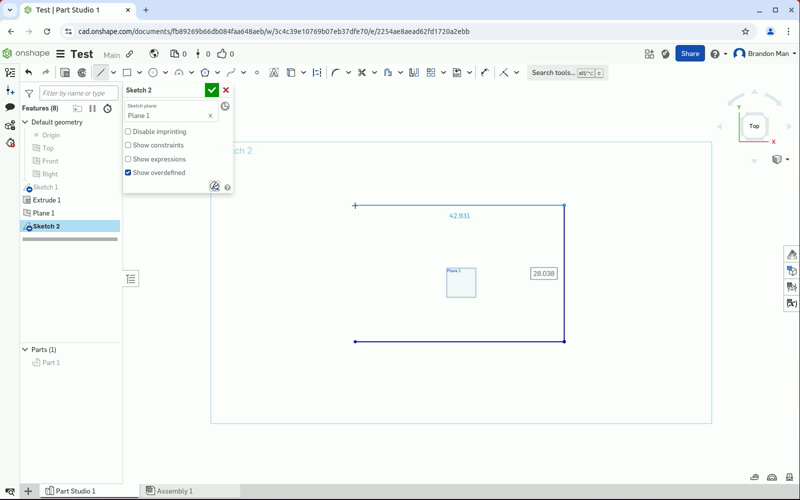
key_down(shift)
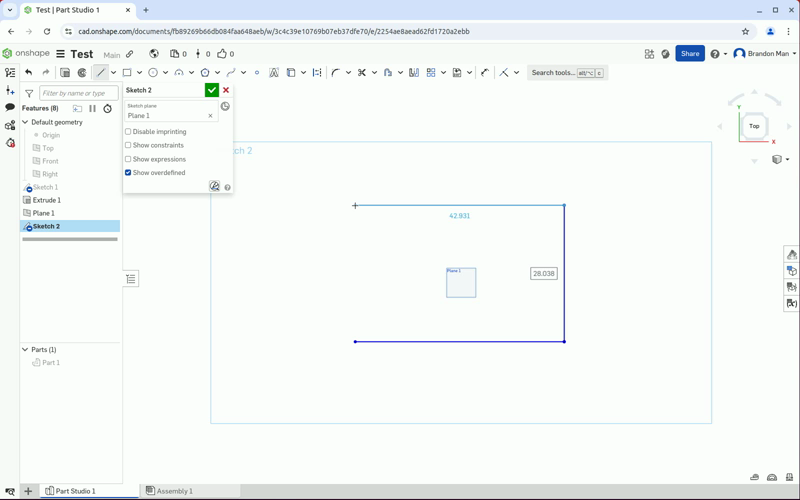
mouse_move(355, 341)
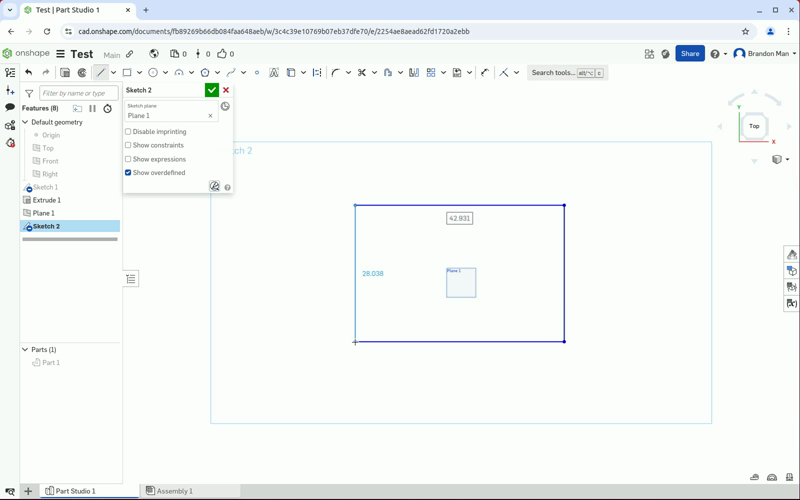
key_up(shift)
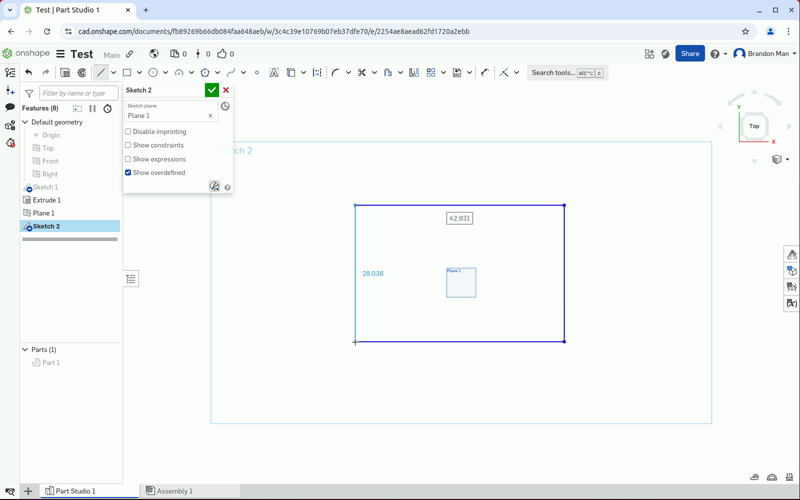
click(355, 341)
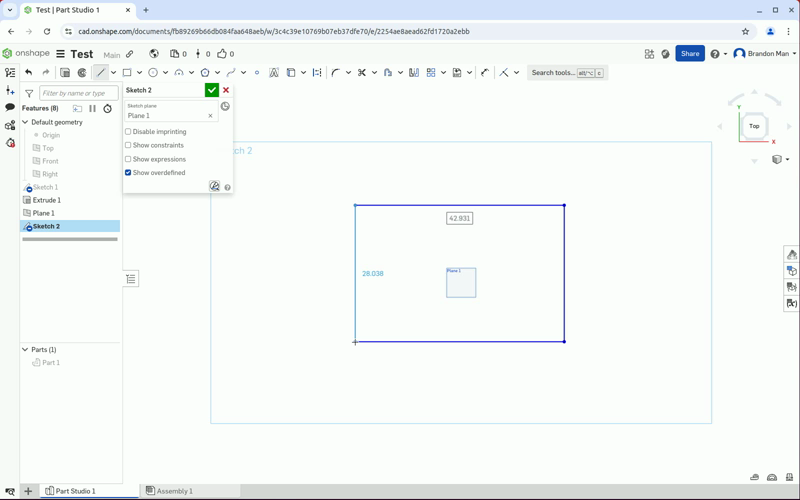
key(esc)
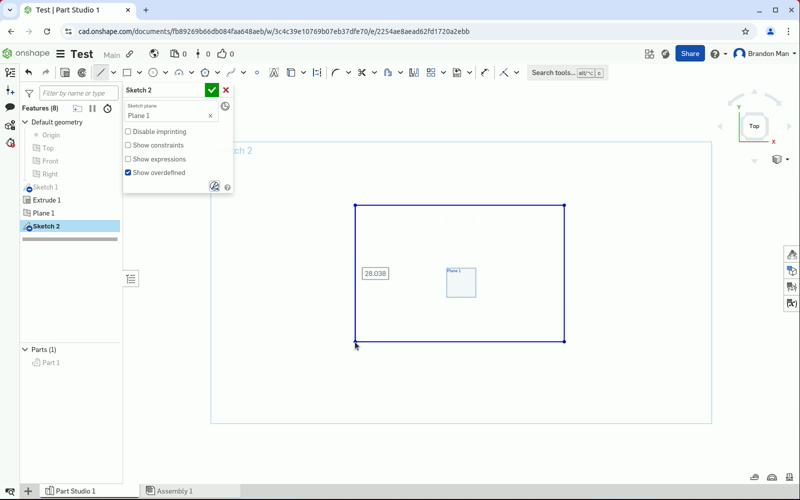
mouse_move(506, 317)
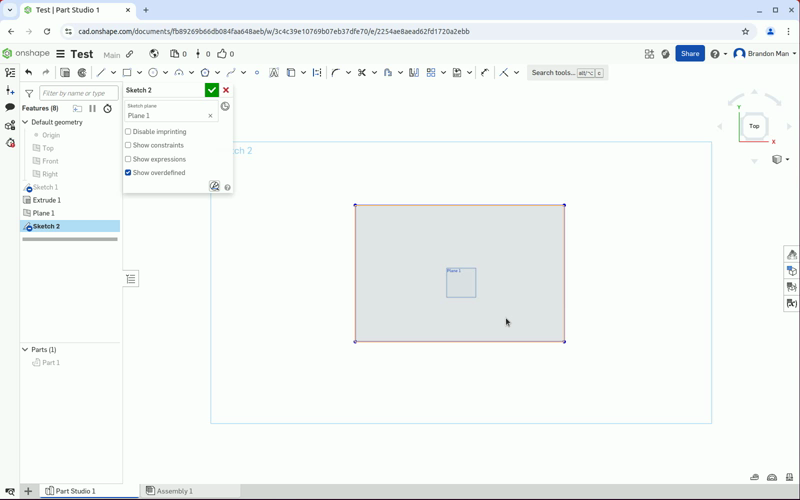
click(506, 317)
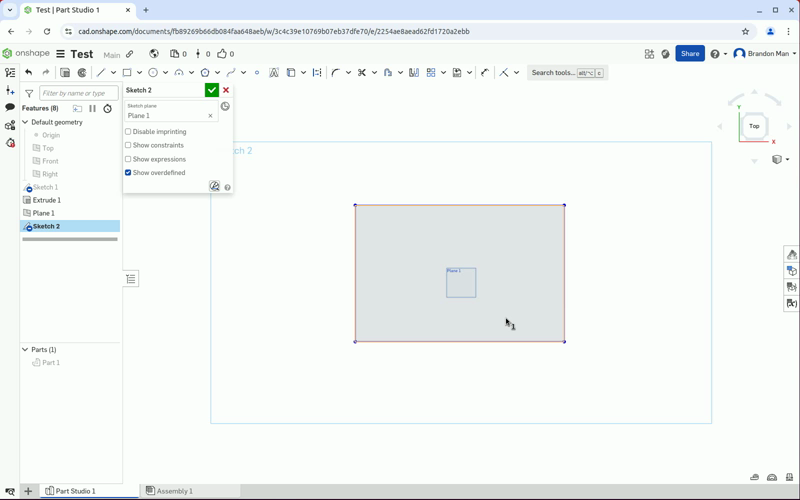
mouse_move(73, 352)
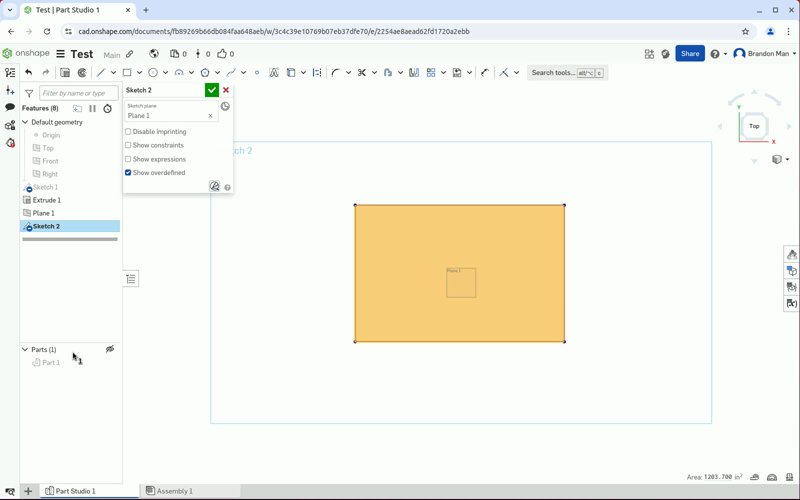
key(shift+y)
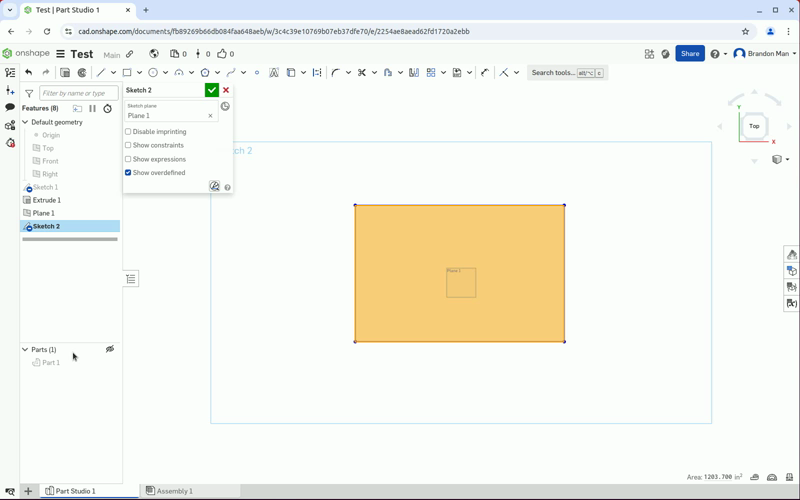
key(shift+e)
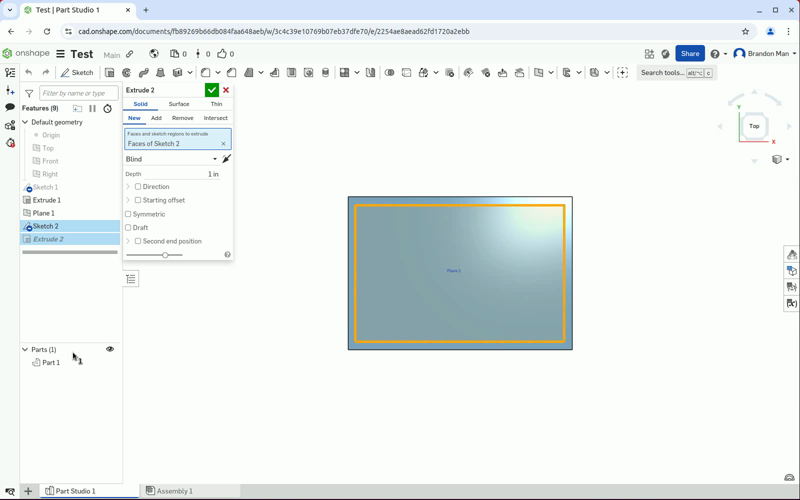
mouse_move(143, 106)
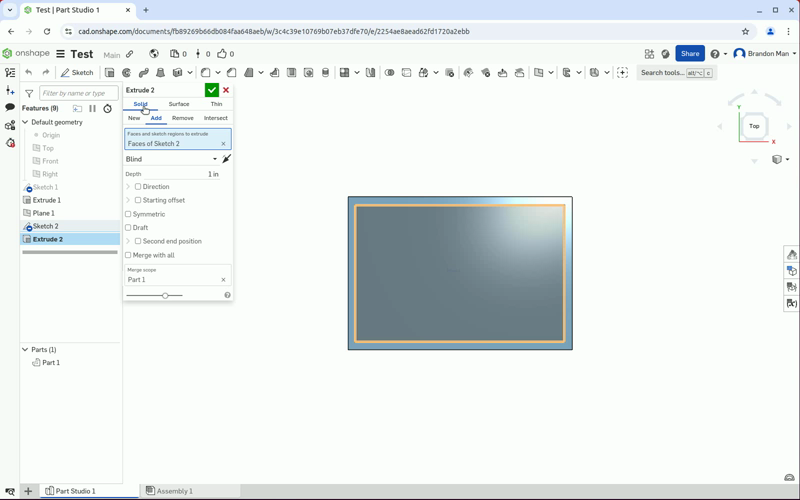
click(143, 106)
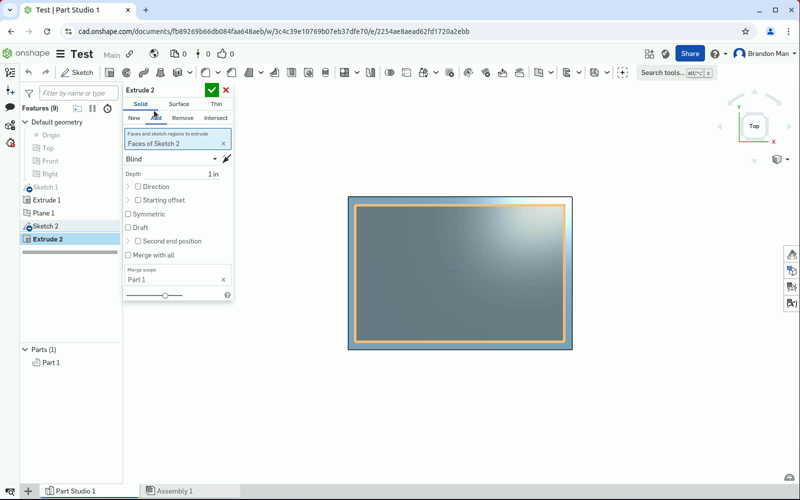
mouse_move(186, 120)
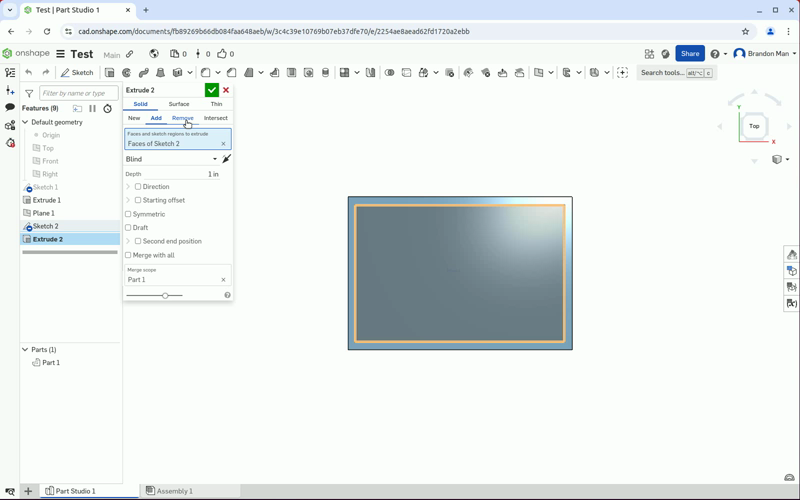
click(186, 120)
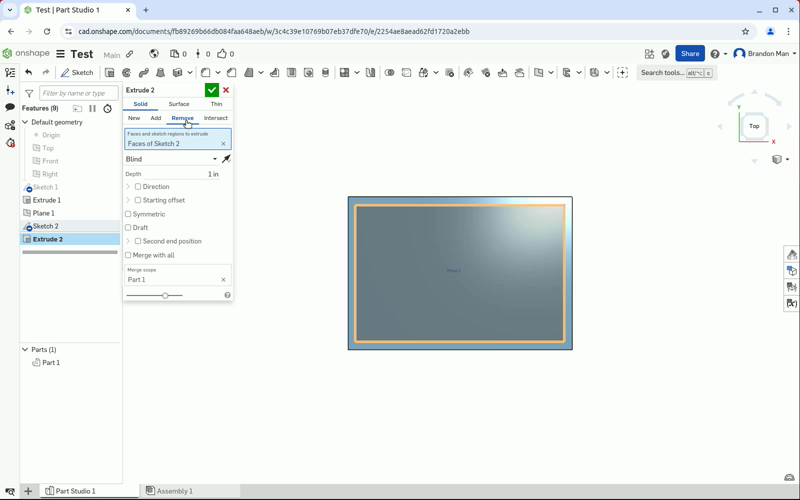
key(tab, 4)
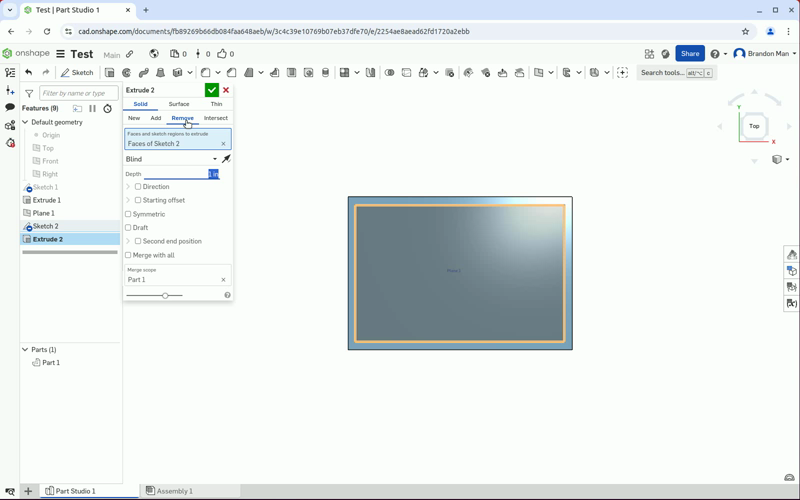
text(18.053)
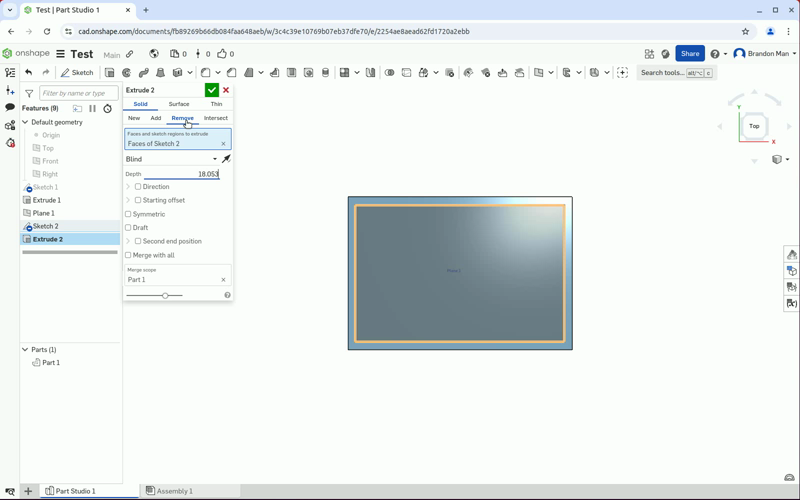
key(tab, 6)
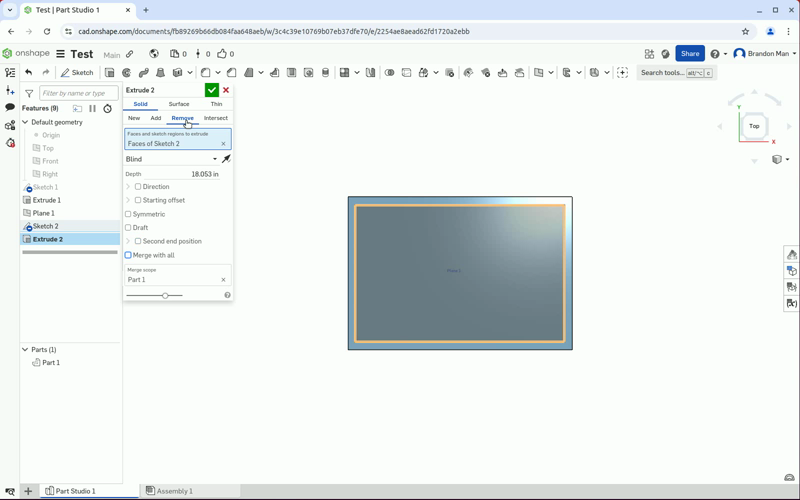
key(space)
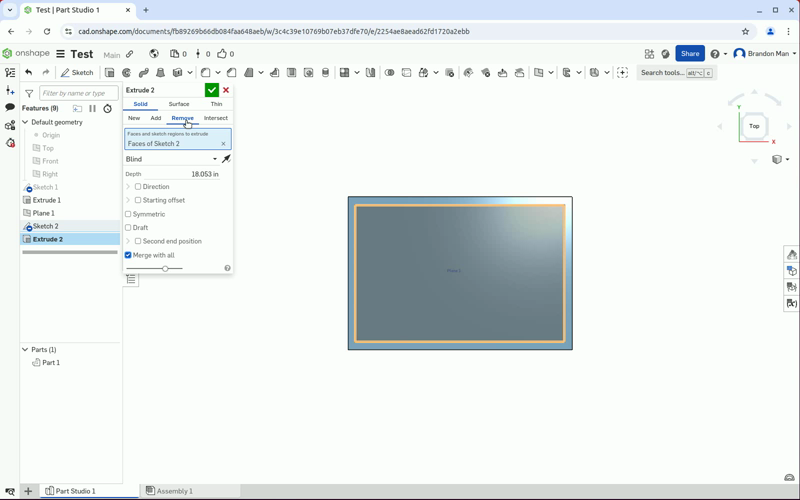
key(enter)
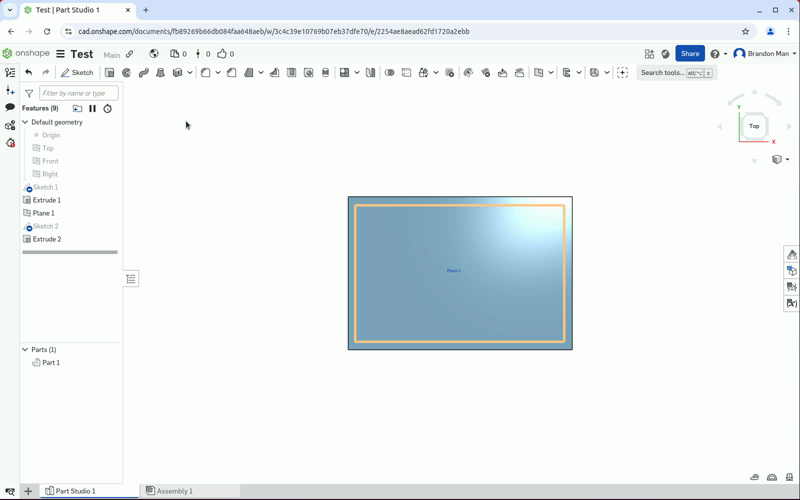
key(shift+h)
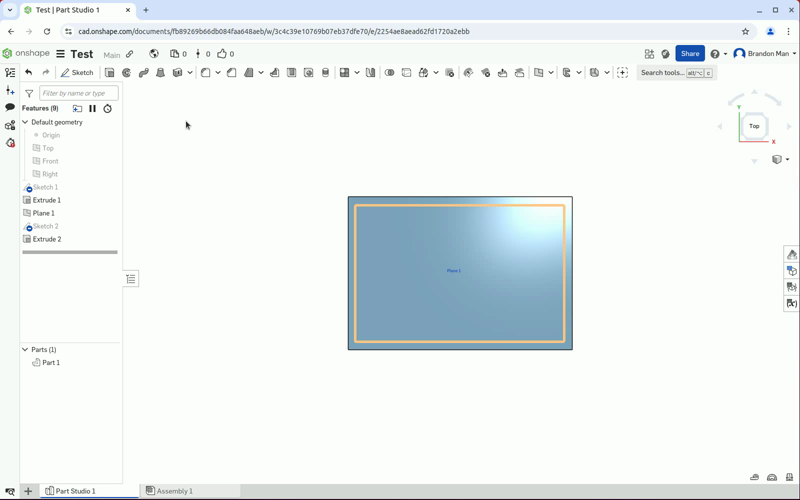
key(shift+h)
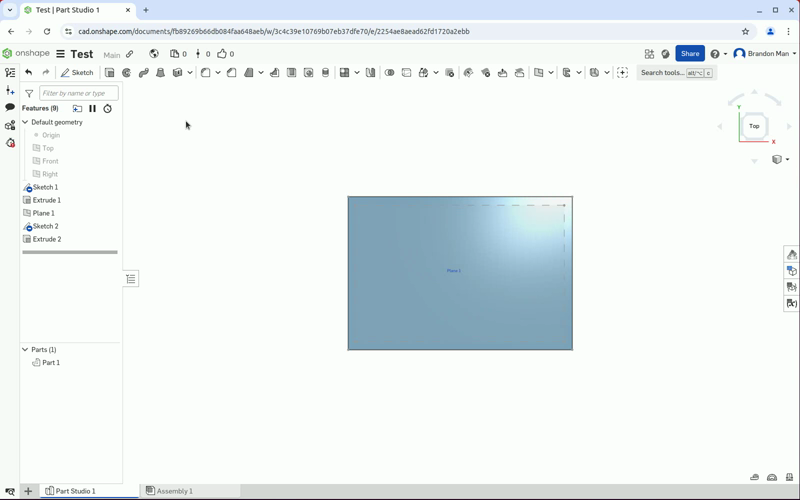
key(shift+7)
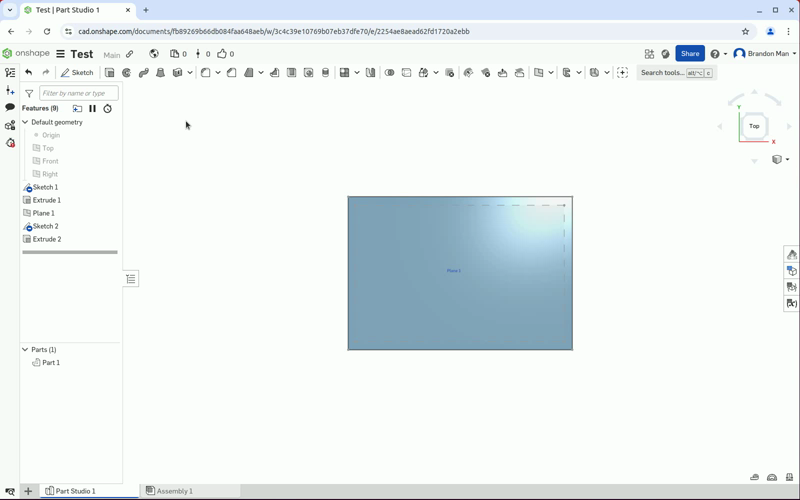
key(up, 3)
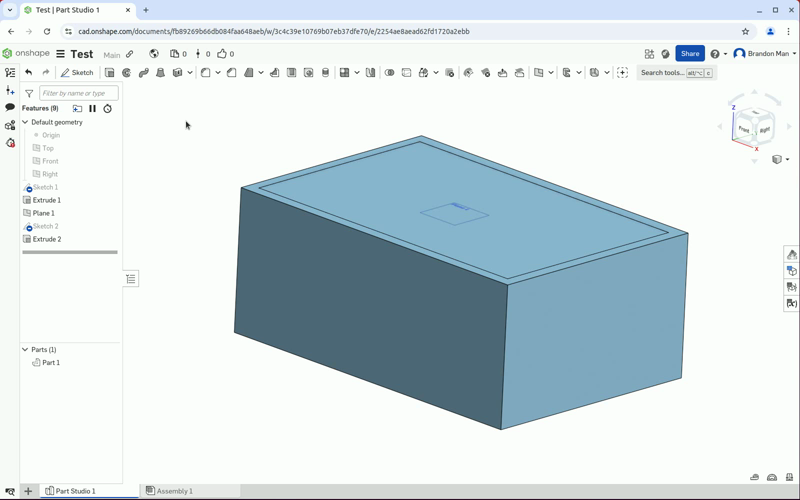
key(left, 3)
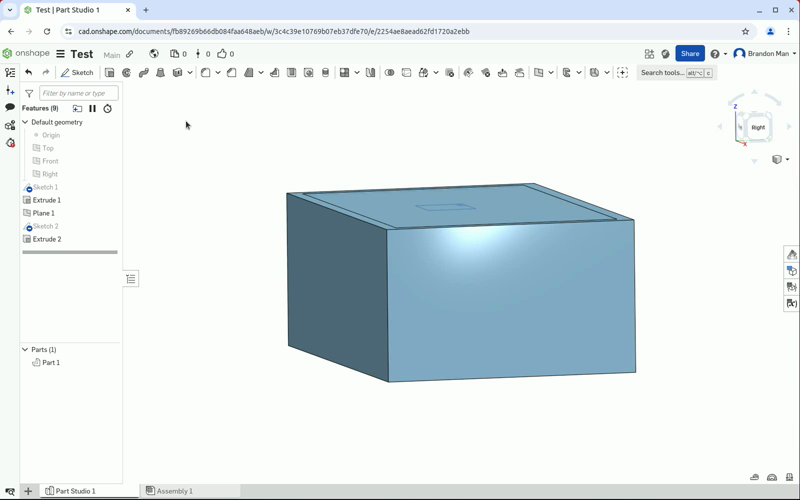
key(right, 3)
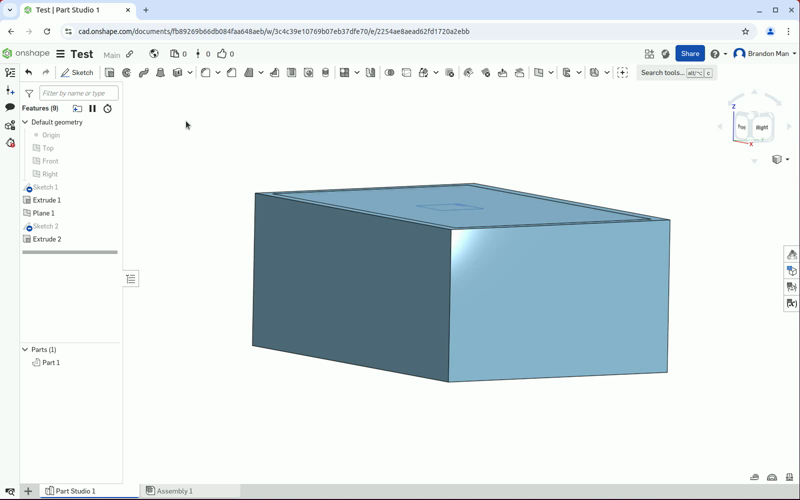
key(down, 3)
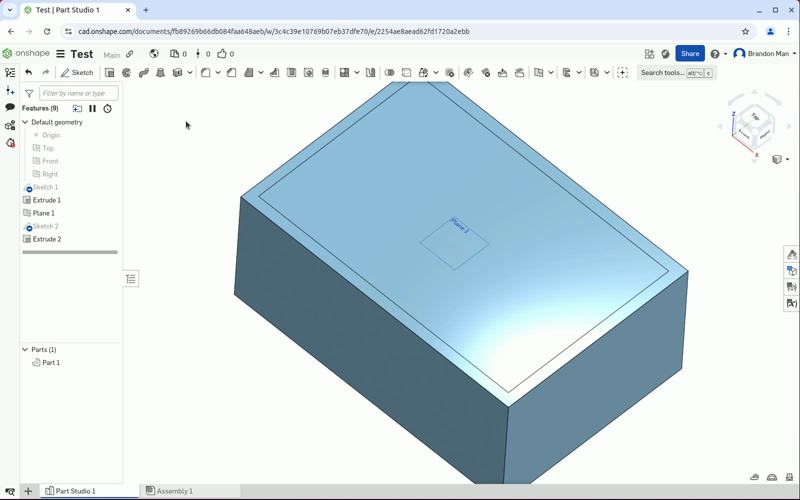
mouse_move(73, 189)
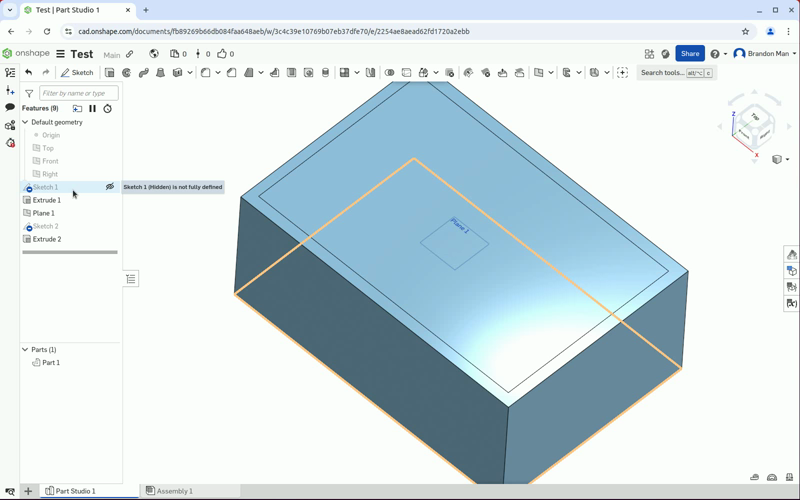
click(73, 189)